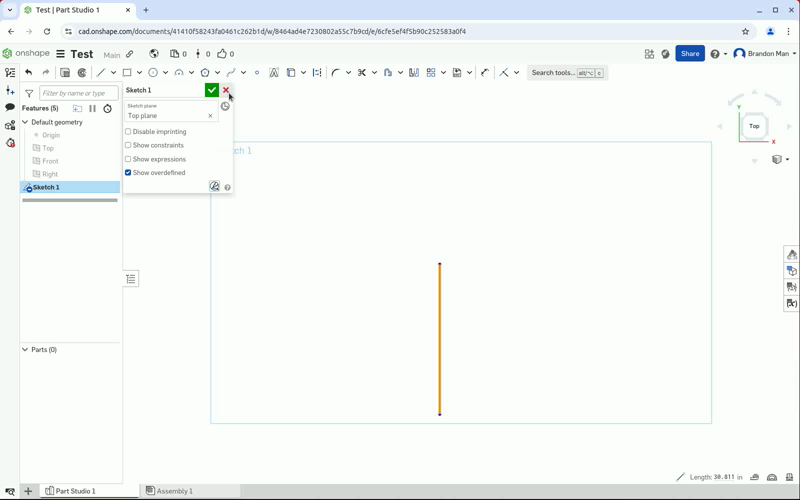
key(shift+h)
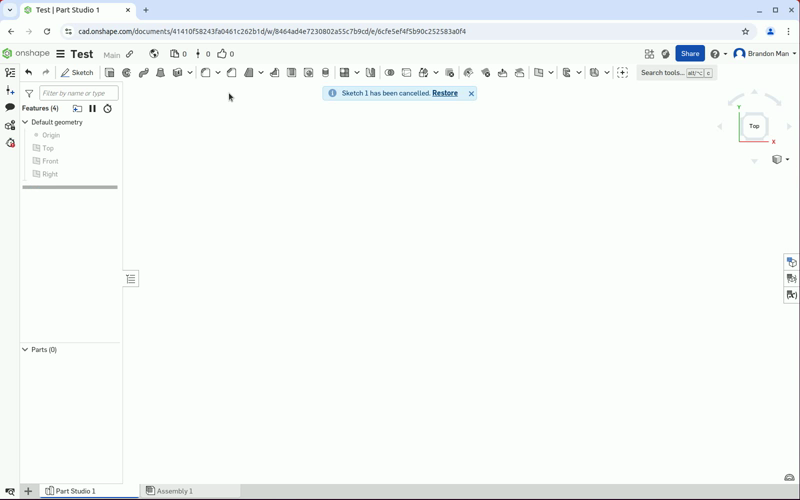
mouse_move(73, 352)
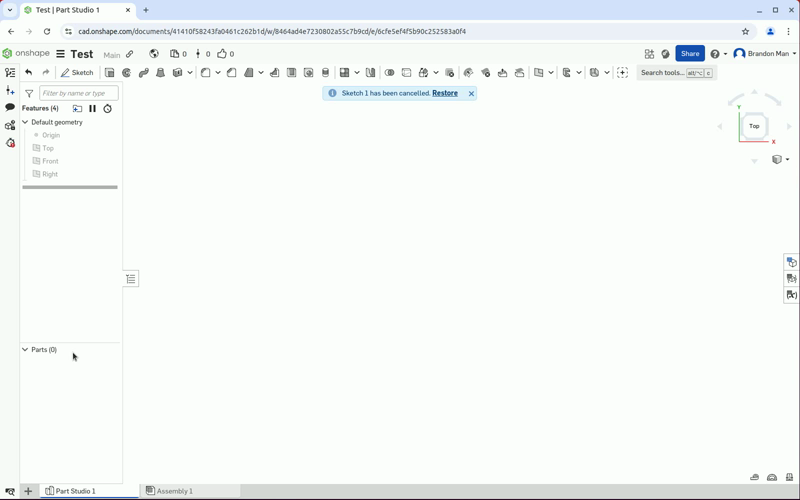
key(y)
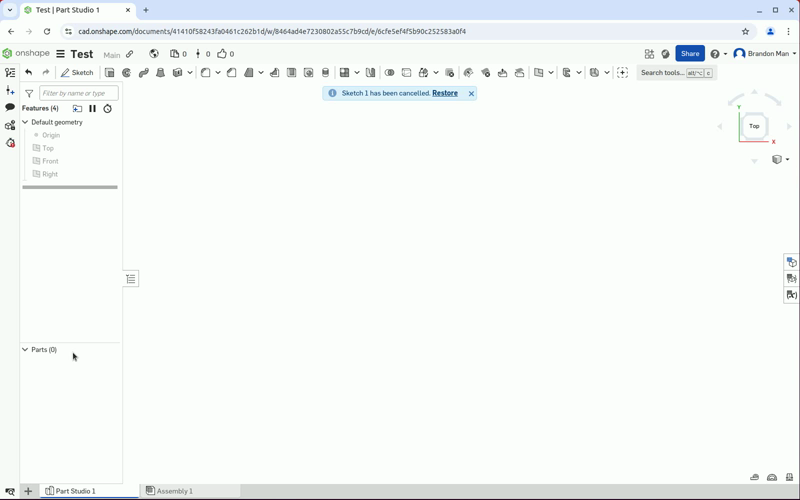
key(shift+p)
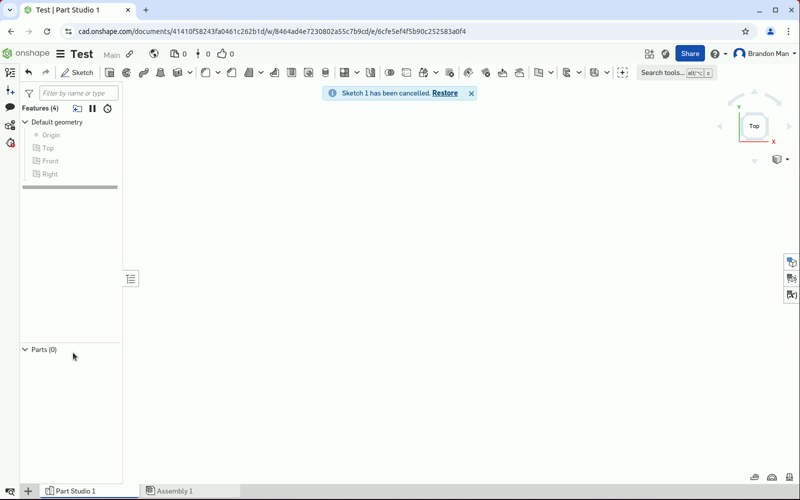
key(space)
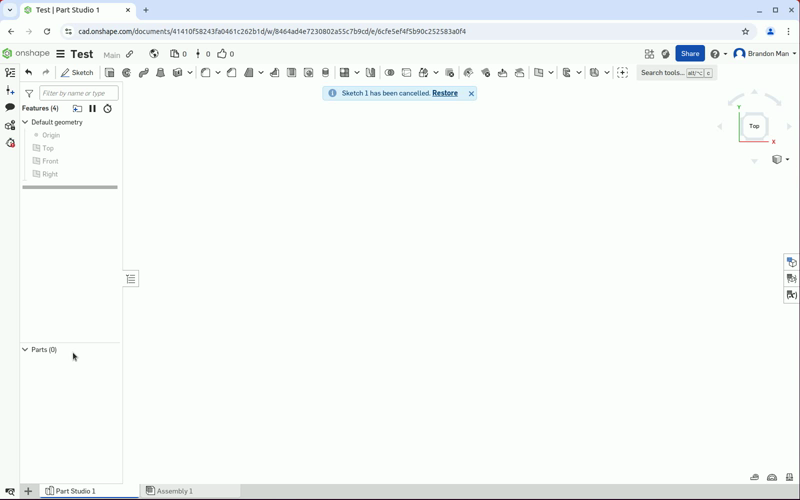
key_down(shift)
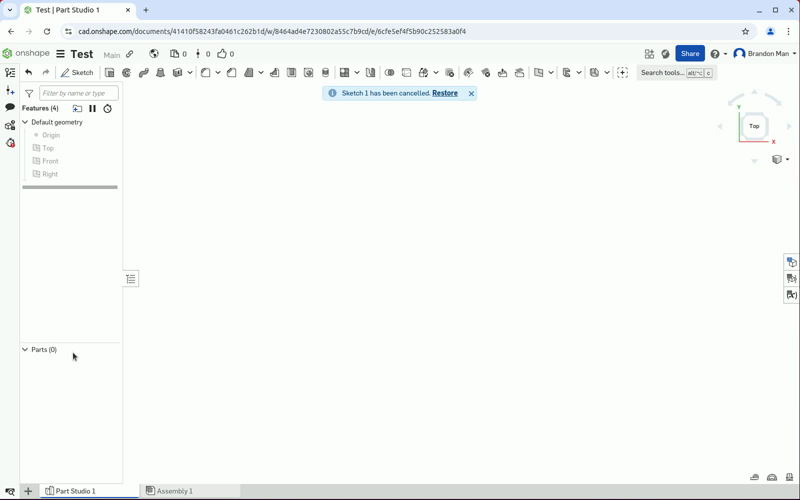
key(up)
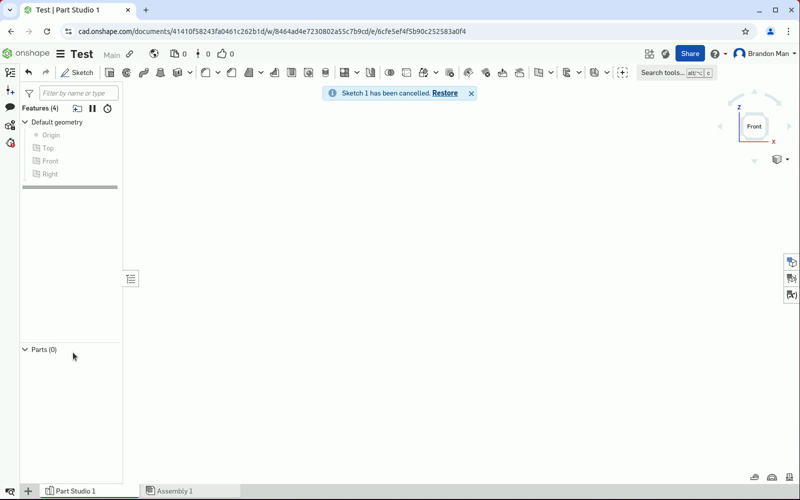
key_up(shift)
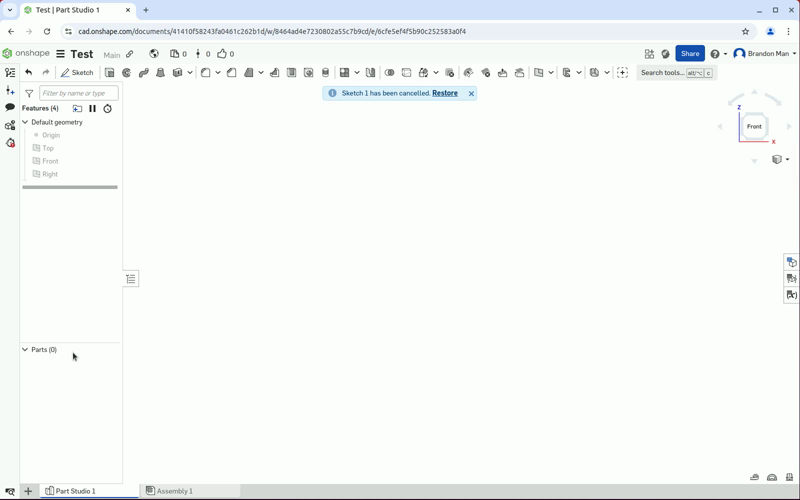
mouse_move(73, 352)
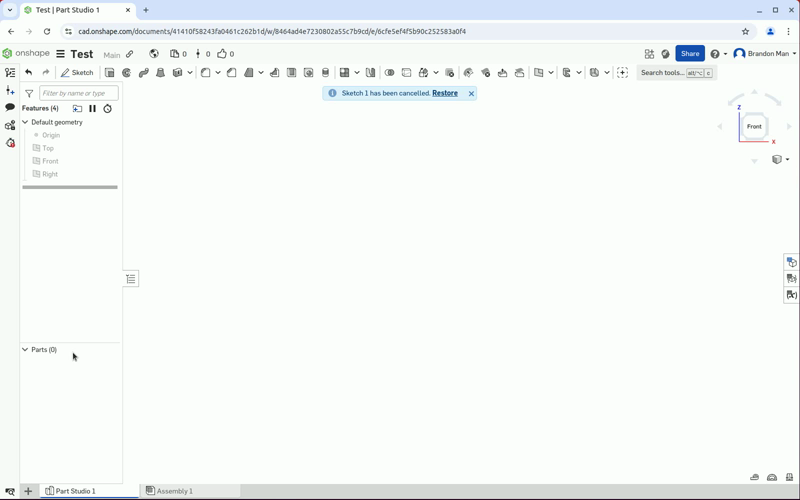
key(shift+y)
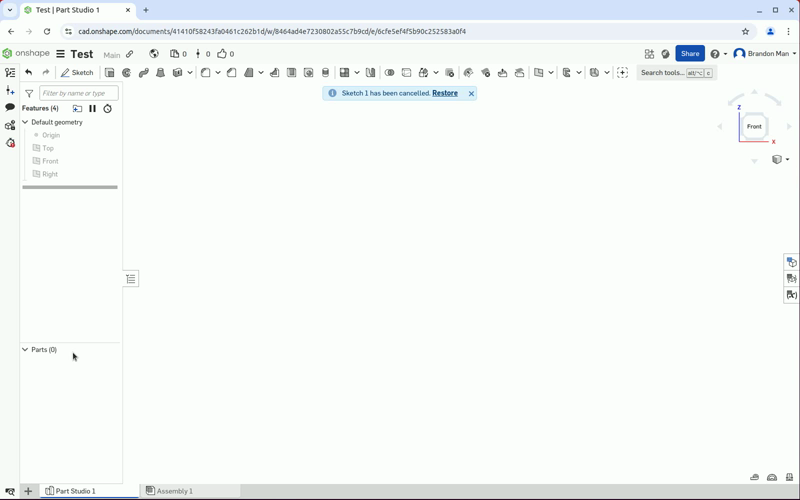
key(shift+s)
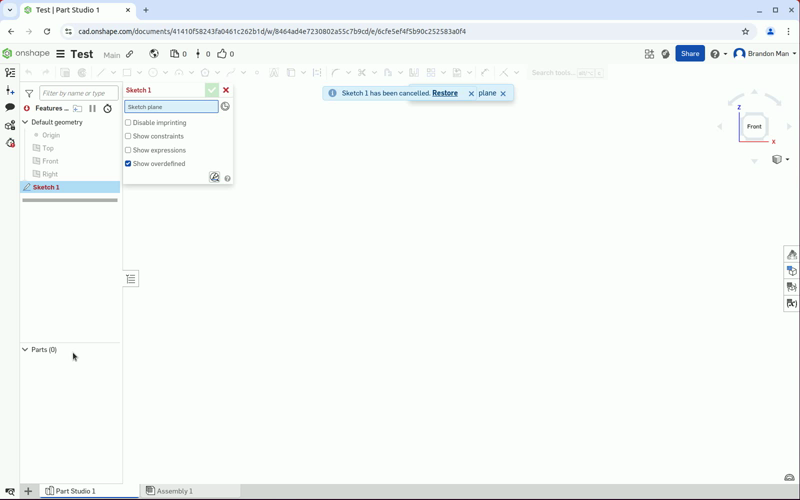
mouse_move(73, 163)
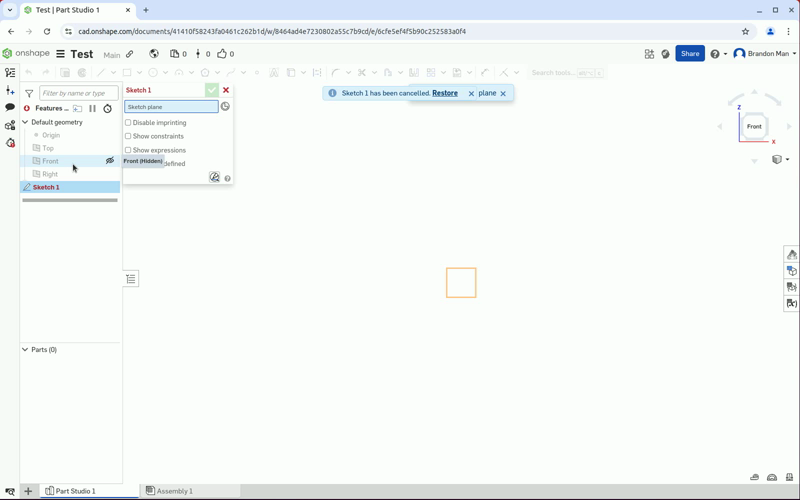
click(73, 163)
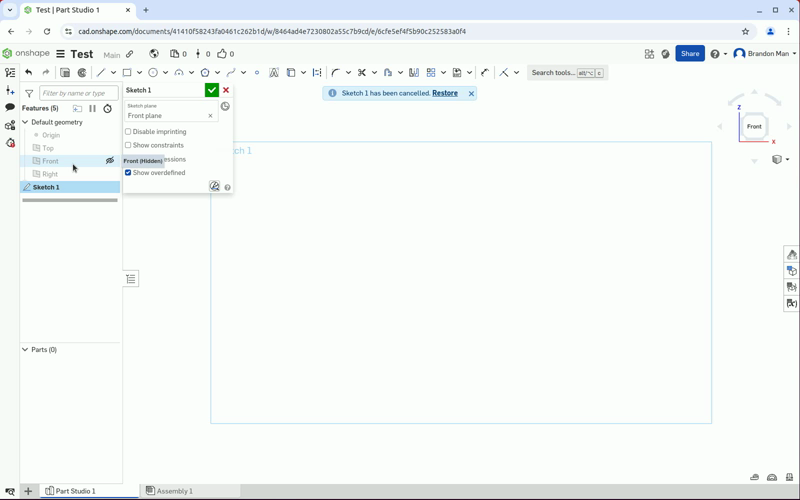
mouse_move(73, 352)
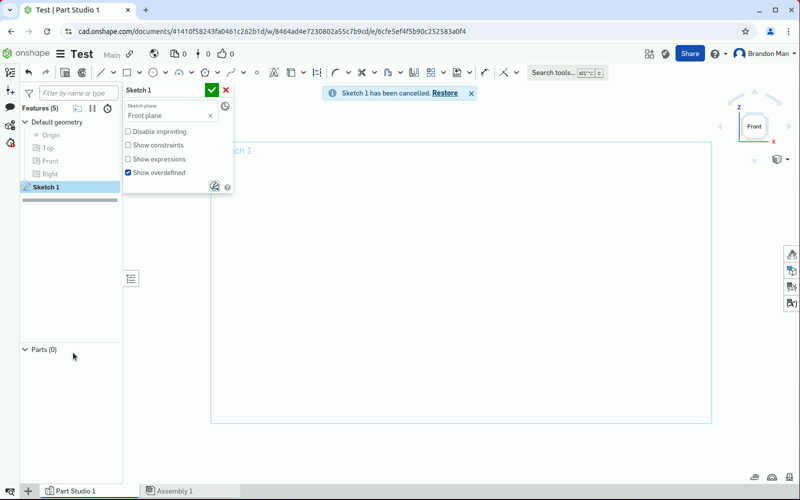
key(y)
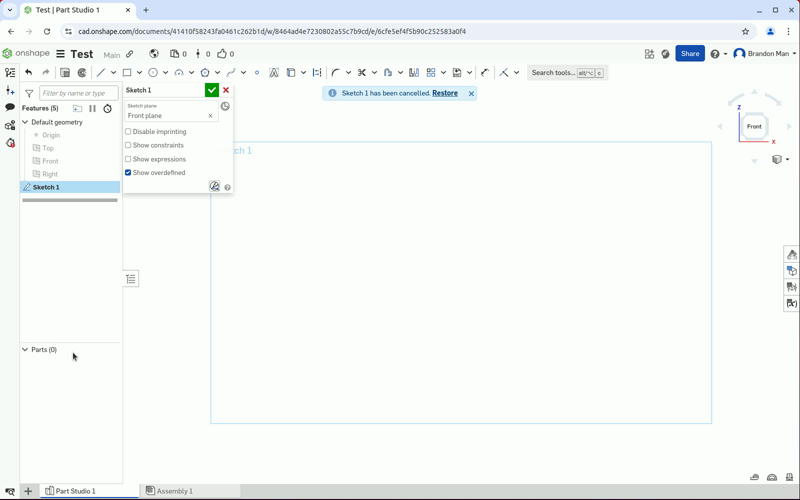
key(l)
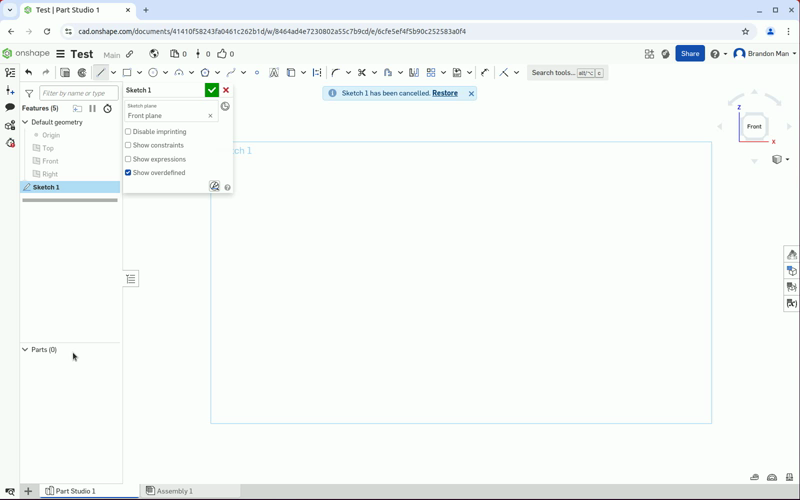
key_down(shift)
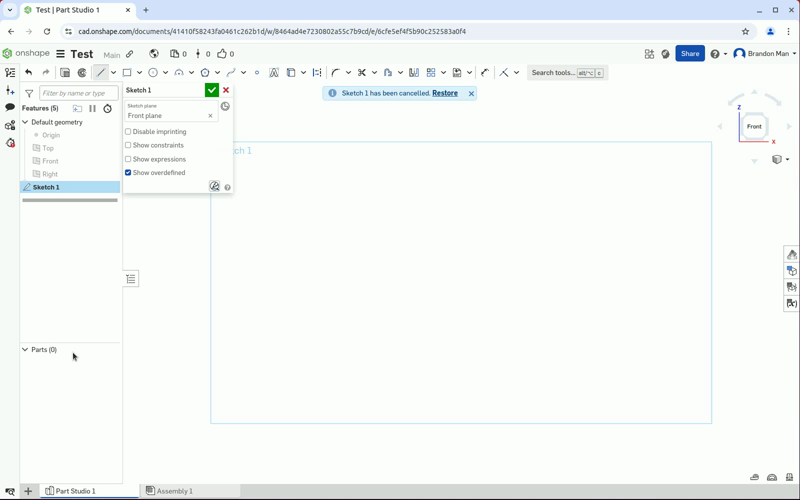
mouse_move(348, 318)
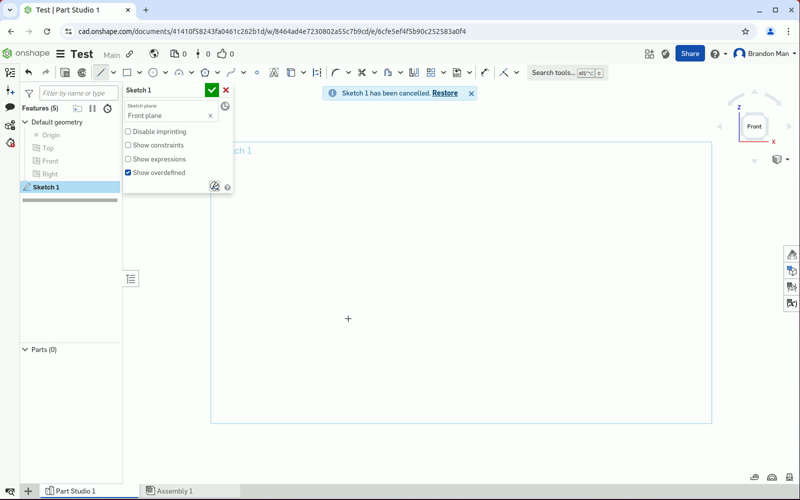
click(348, 318)
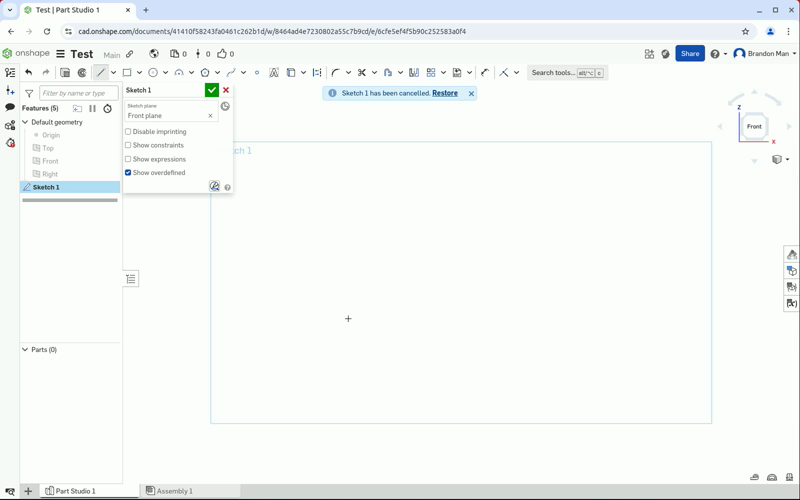
key_up(shift)
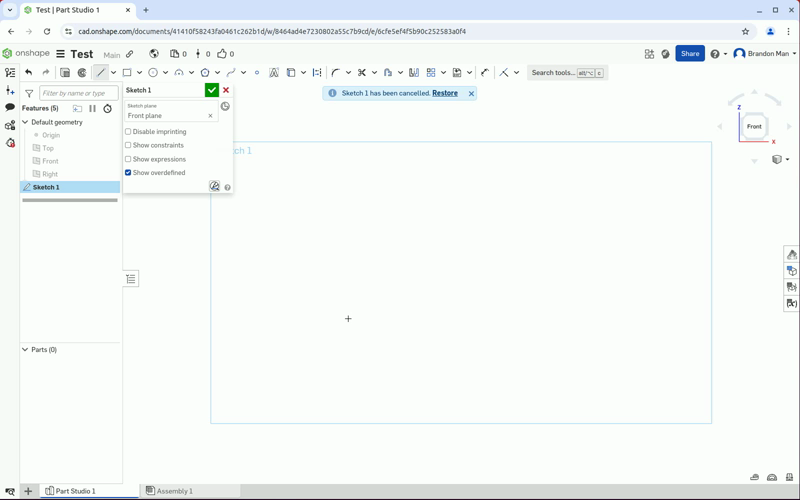
key_down(shift)
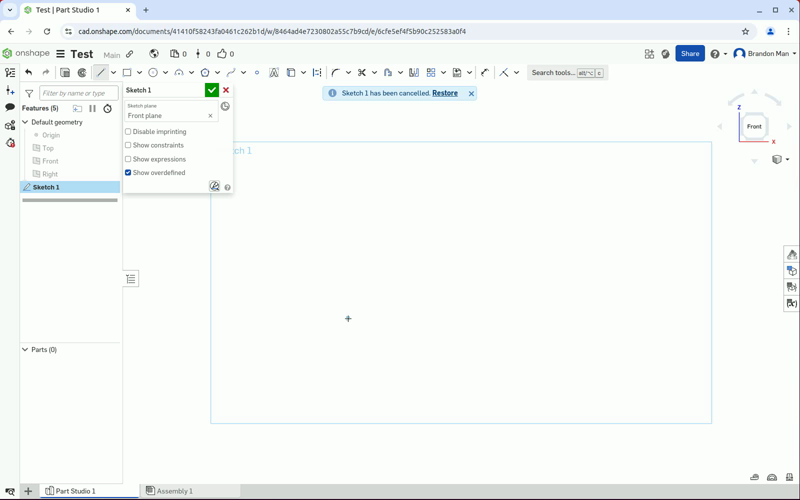
mouse_move(445, 318)
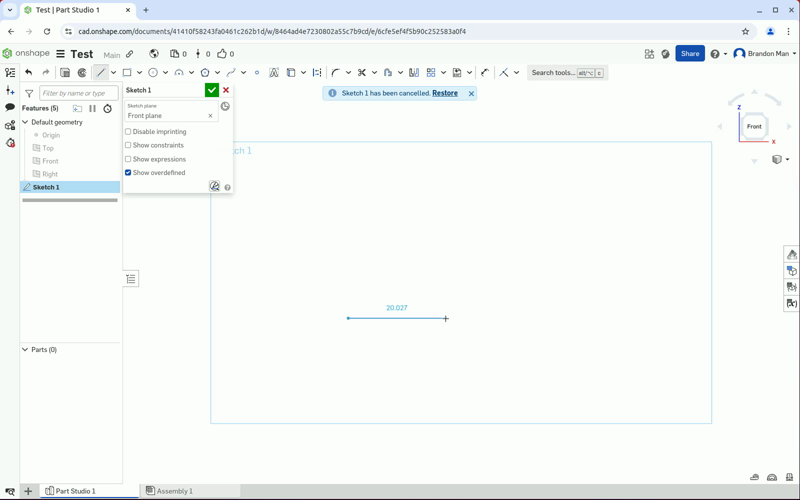
click(445, 318)
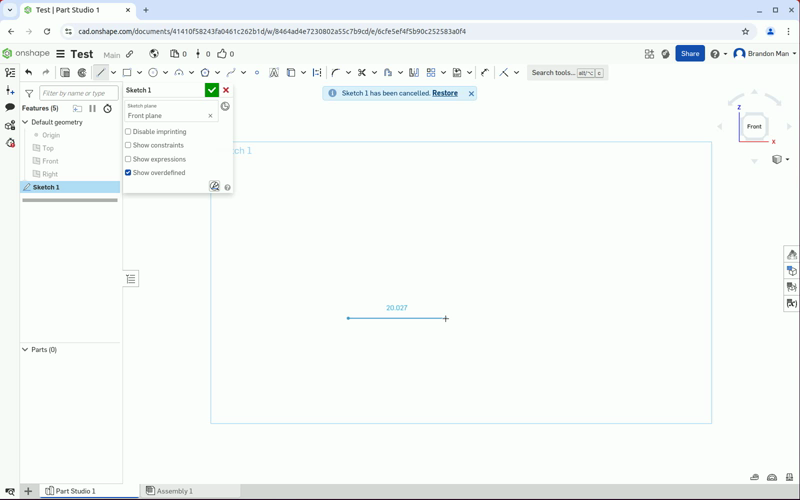
key_up(shift)
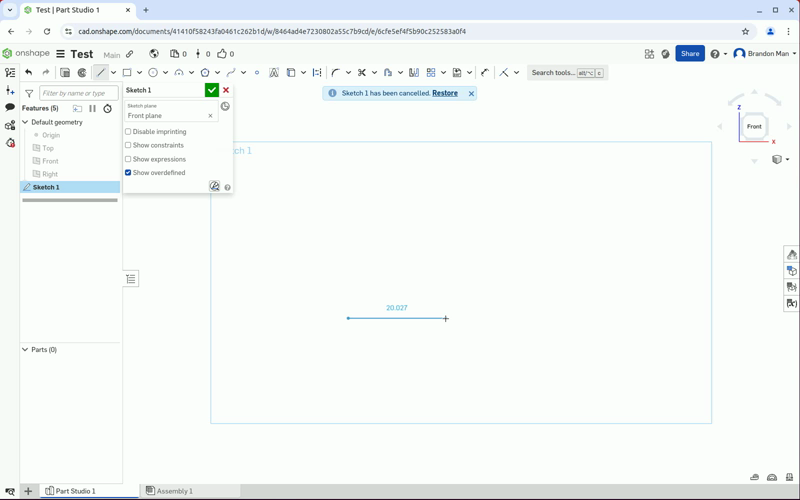
key_down(shift)
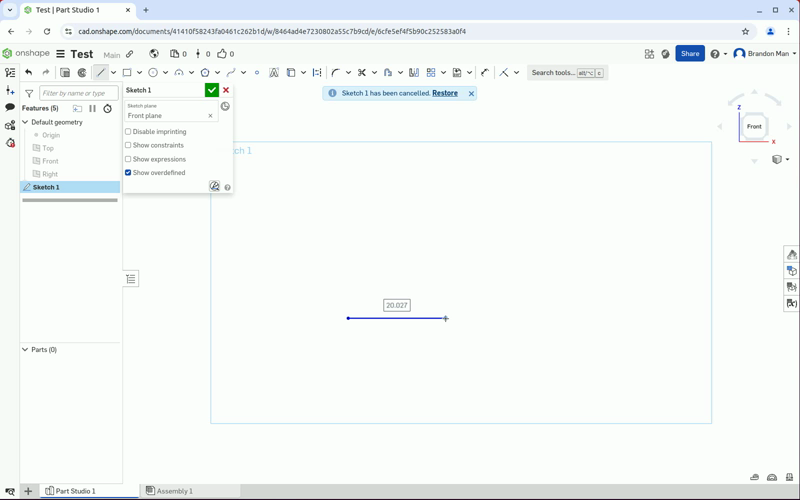
mouse_move(475, 318)
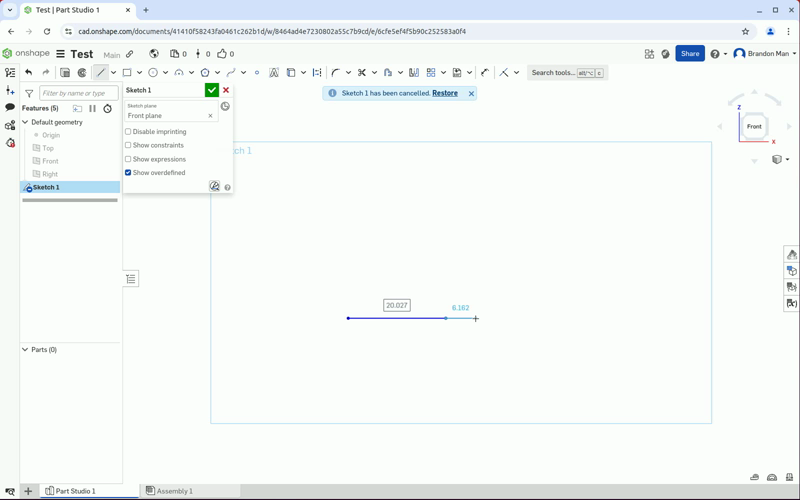
mouse_move(445, 283)
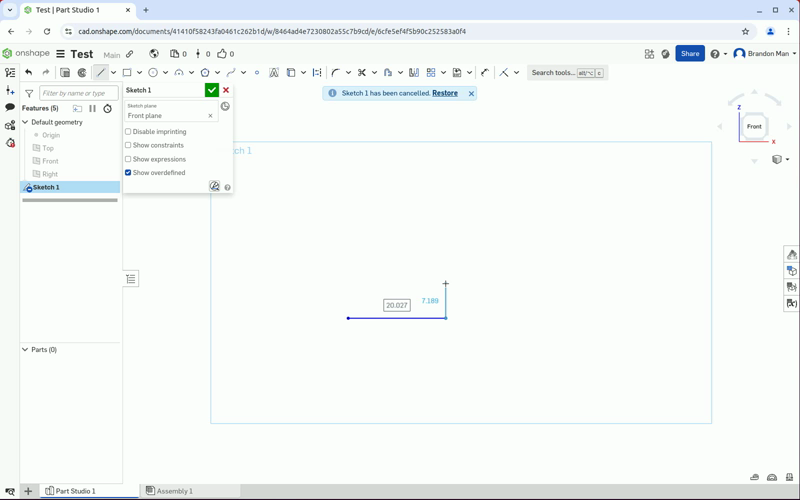
click(445, 283)
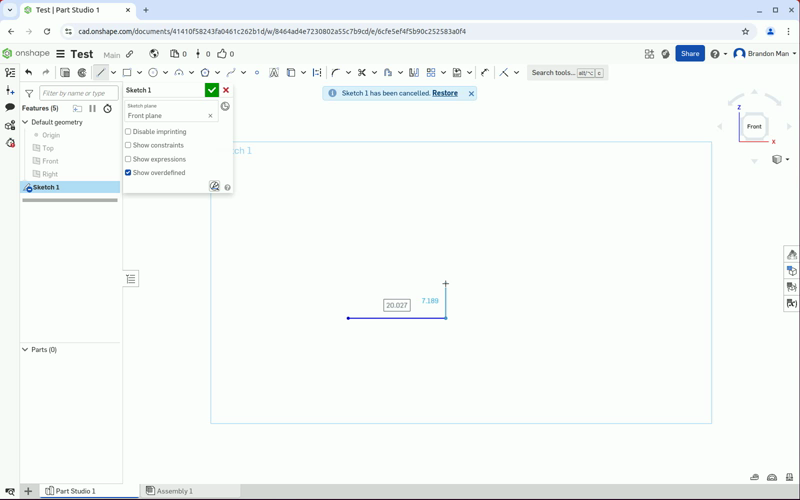
key_up(shift)
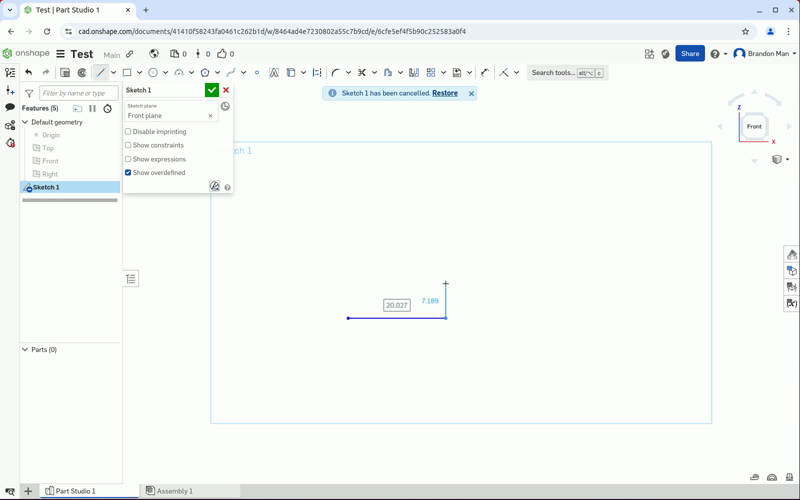
key_down(shift)
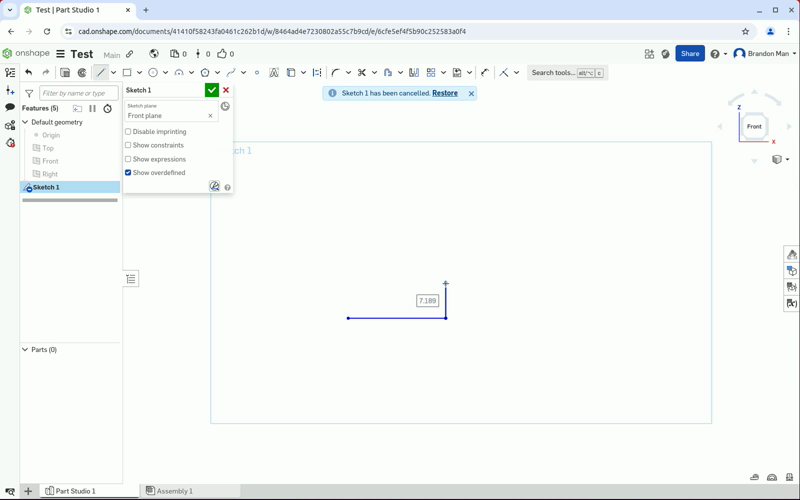
mouse_move(475, 283)
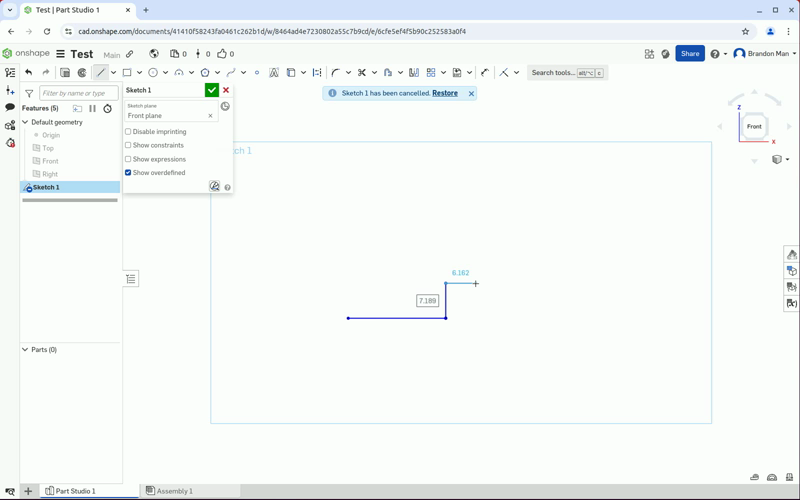
mouse_move(410, 248)
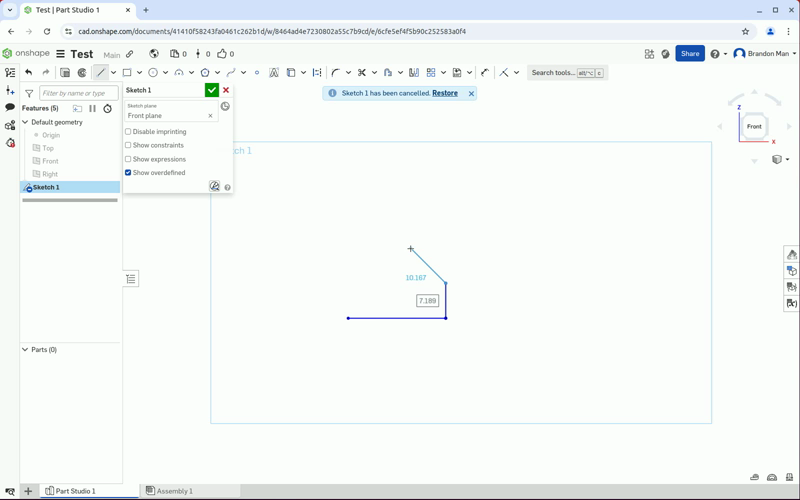
click(410, 248)
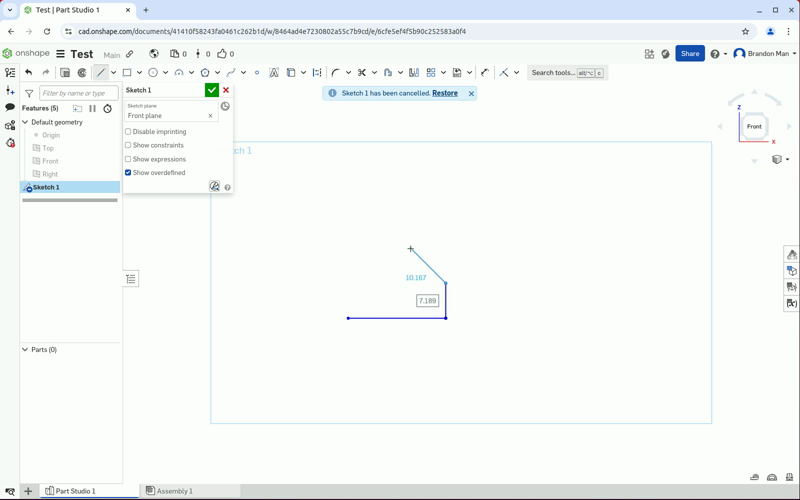
key_up(shift)
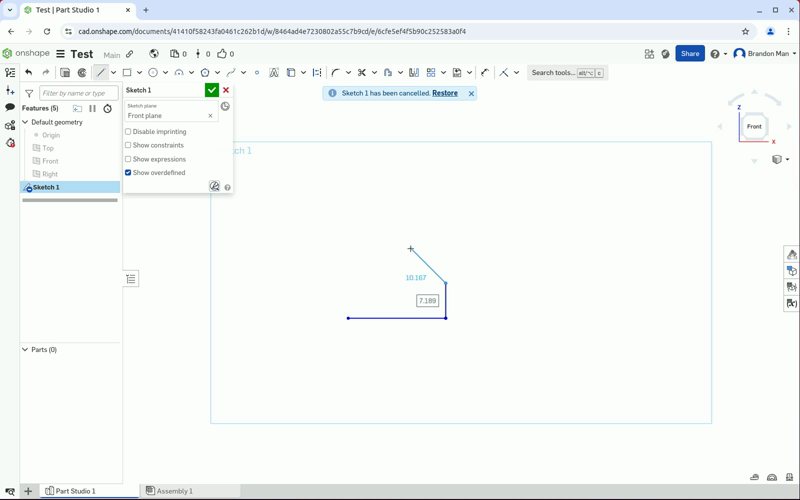
key_down(shift)
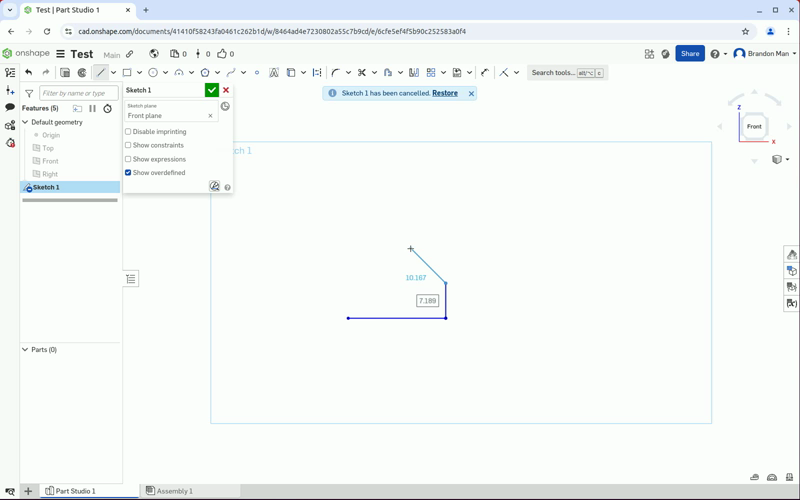
mouse_move(348, 248)
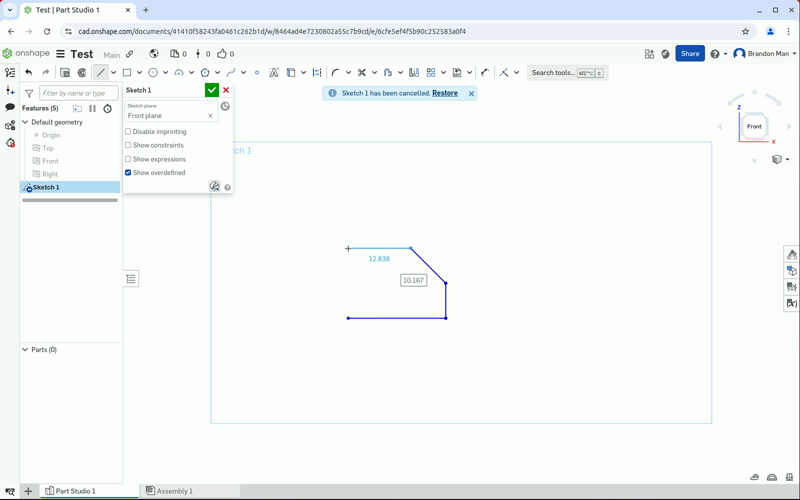
click(348, 248)
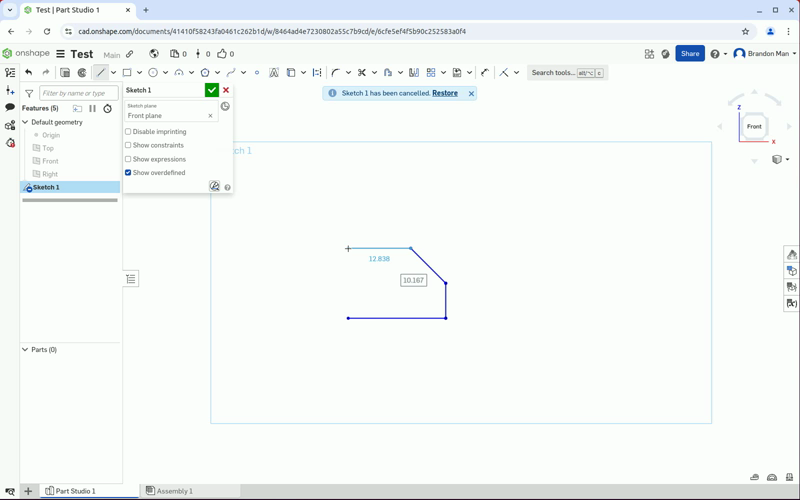
key_up(shift)
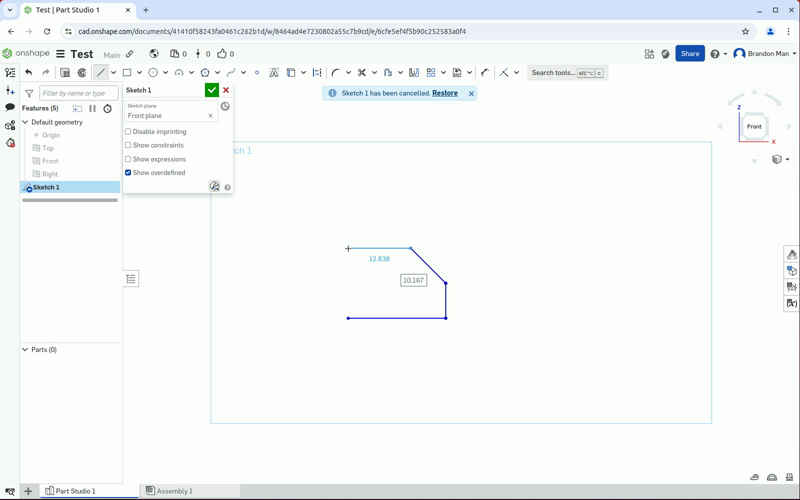
key_down(shift)
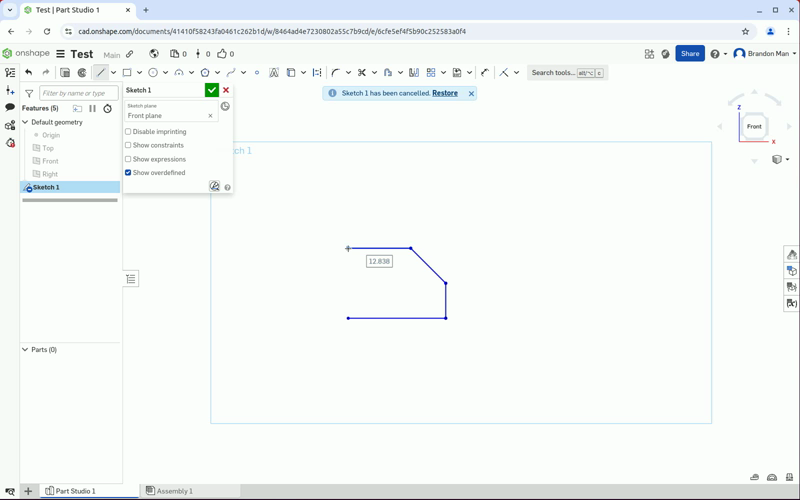
mouse_move(348, 318)
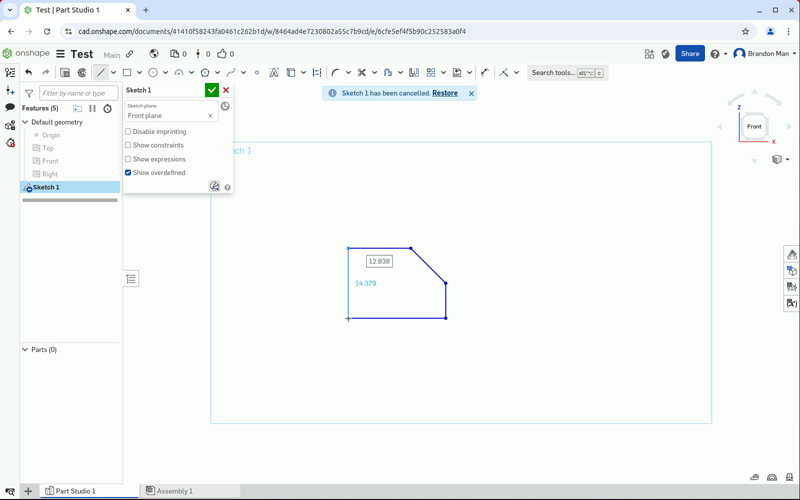
key_up(shift)
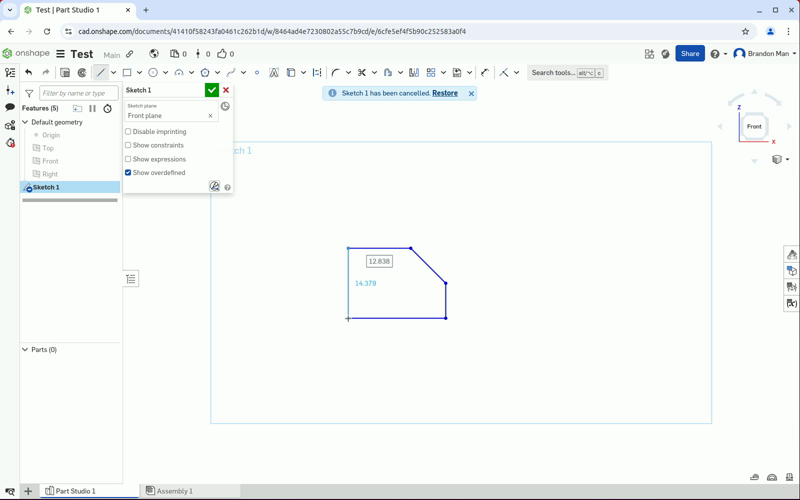
click(348, 318)
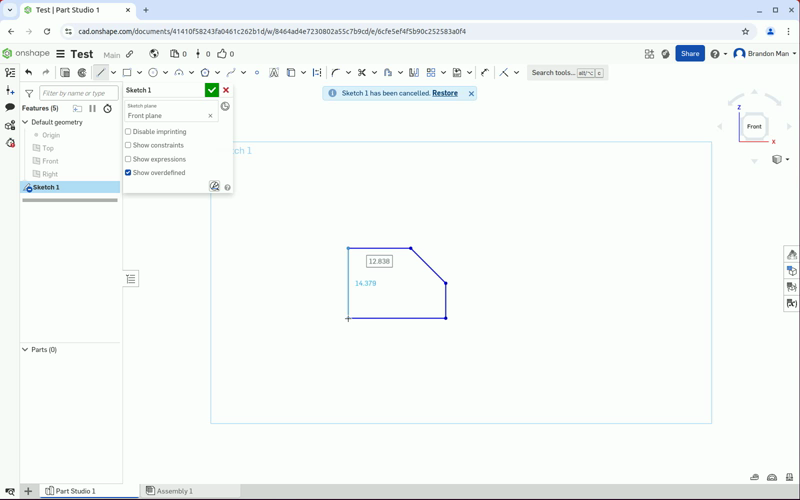
key(esc)
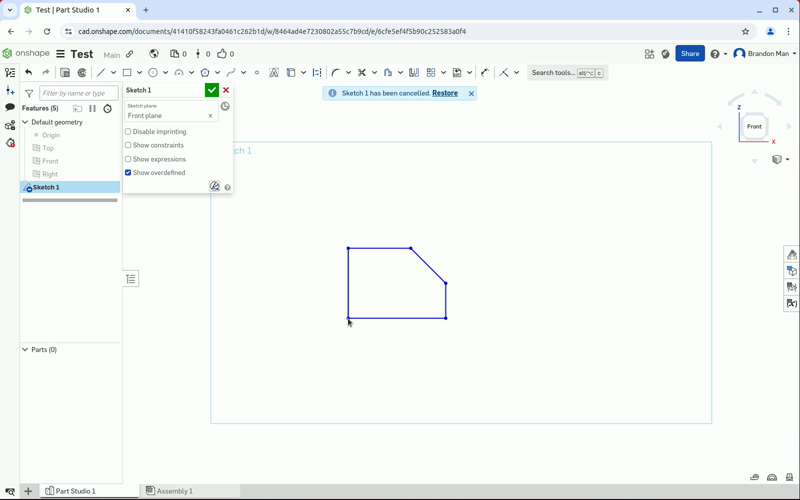
mouse_move(425, 313)
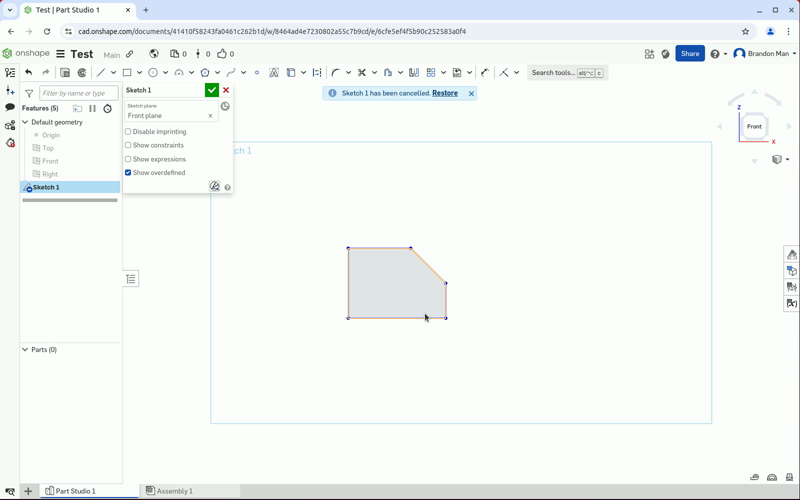
click(425, 313)
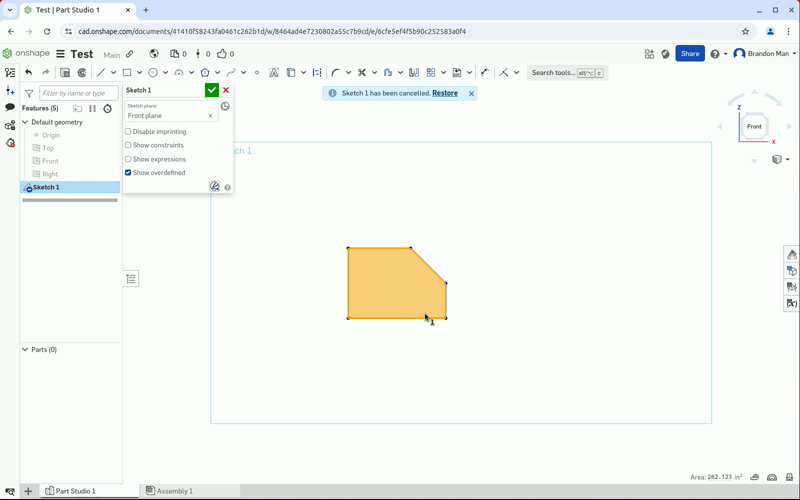
mouse_move(73, 352)
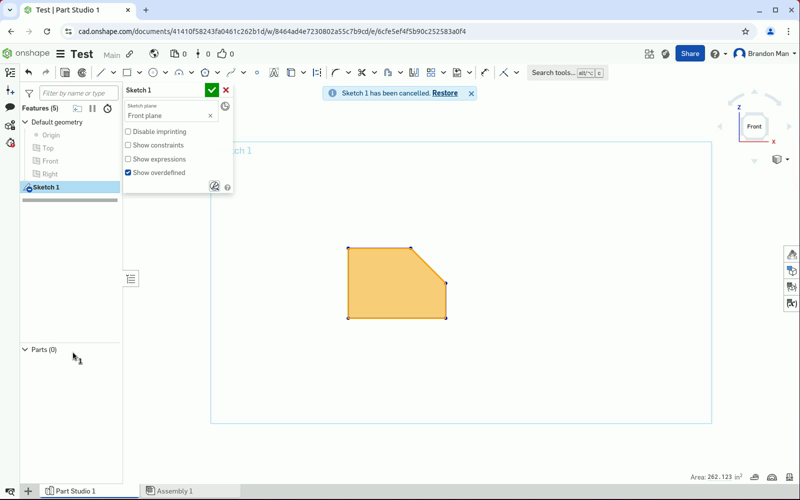
key(shift+y)
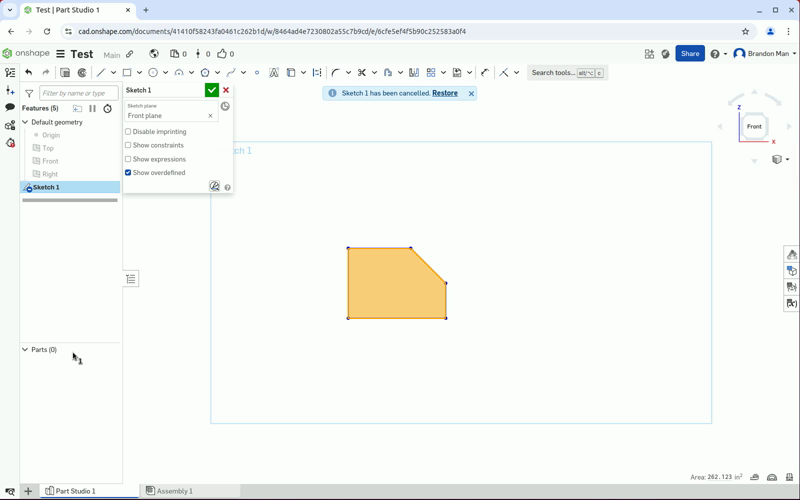
key(shift+e)
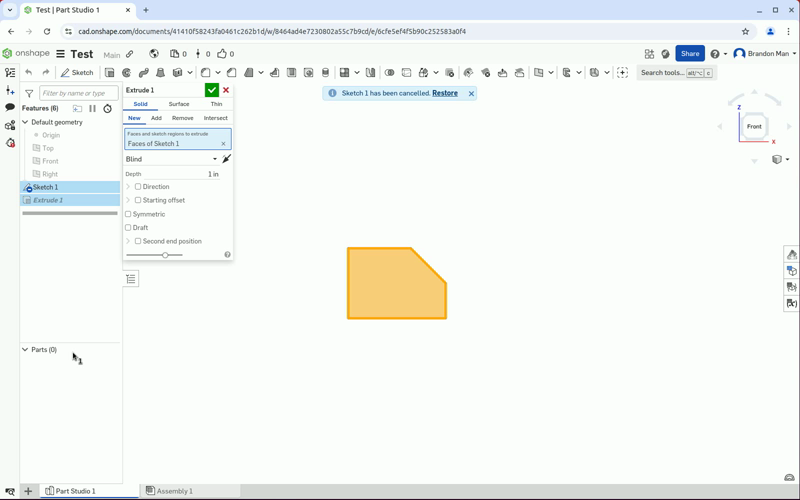
mouse_move(143, 106)
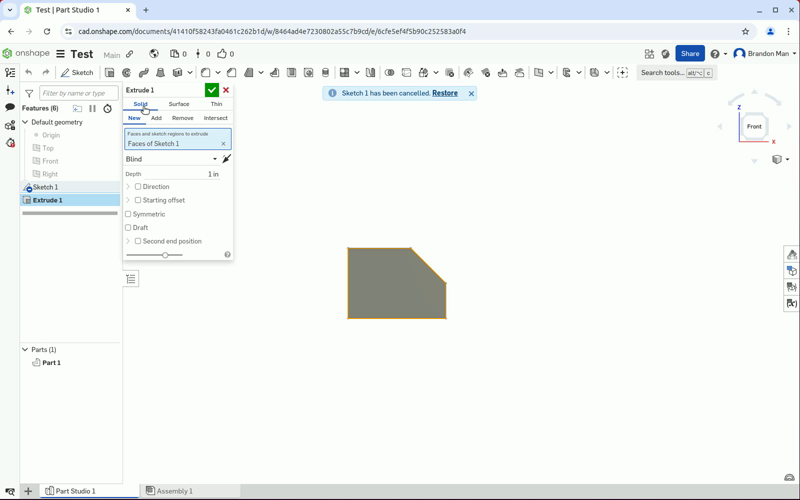
click(143, 106)
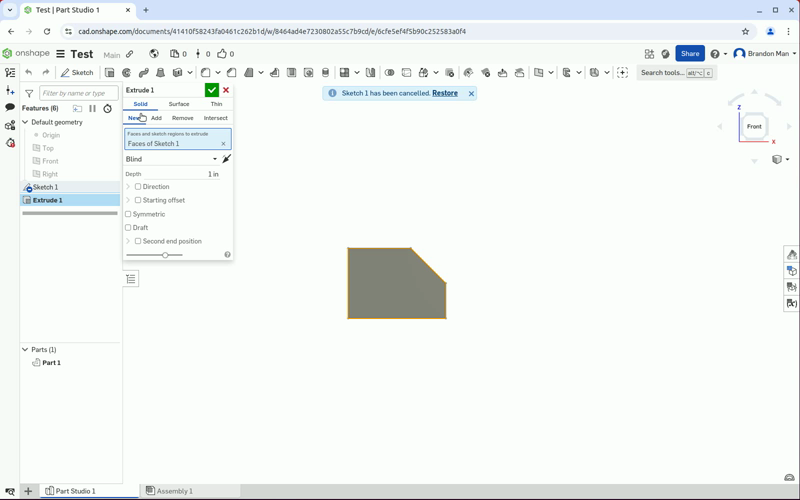
mouse_move(137, 120)
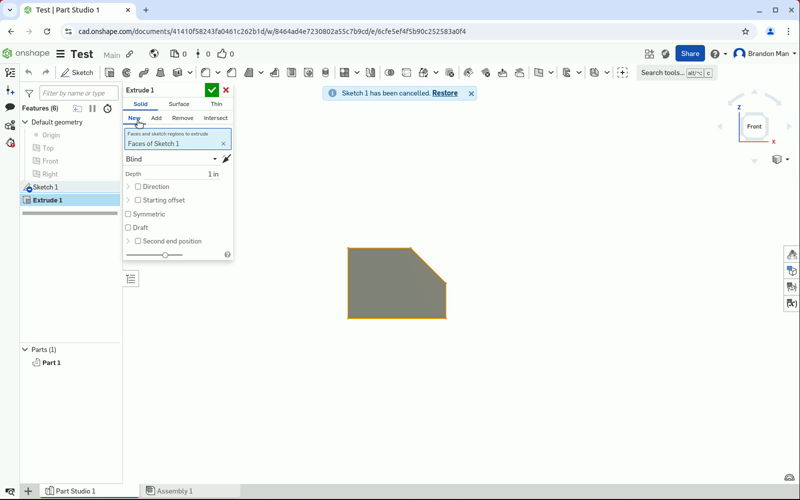
click(137, 120)
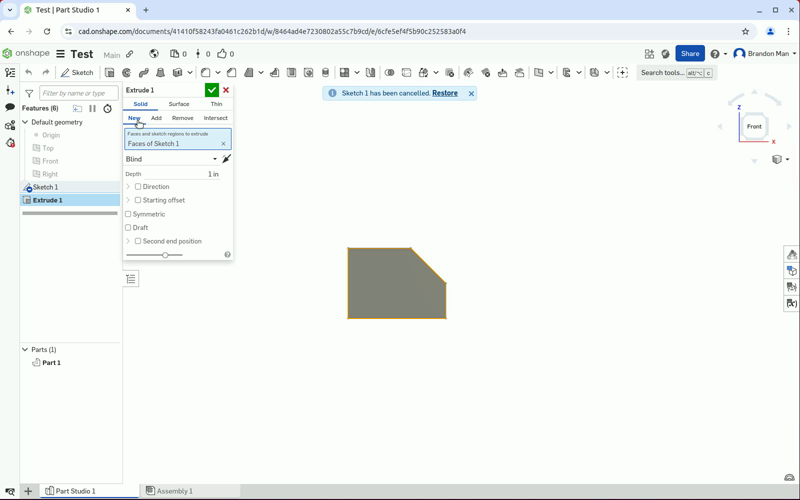
key(tab, 4)
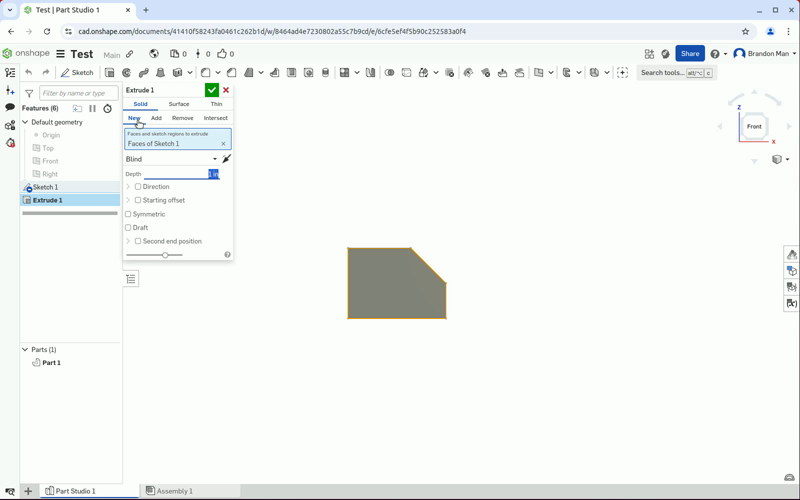
text(8.666)
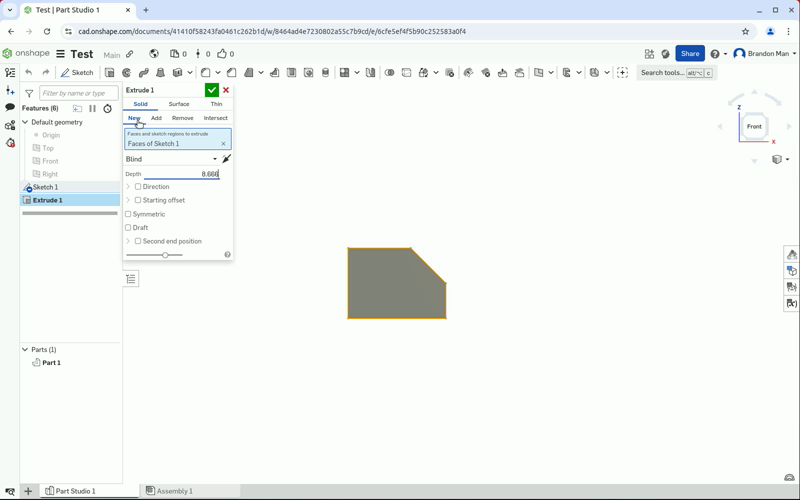
key(enter)
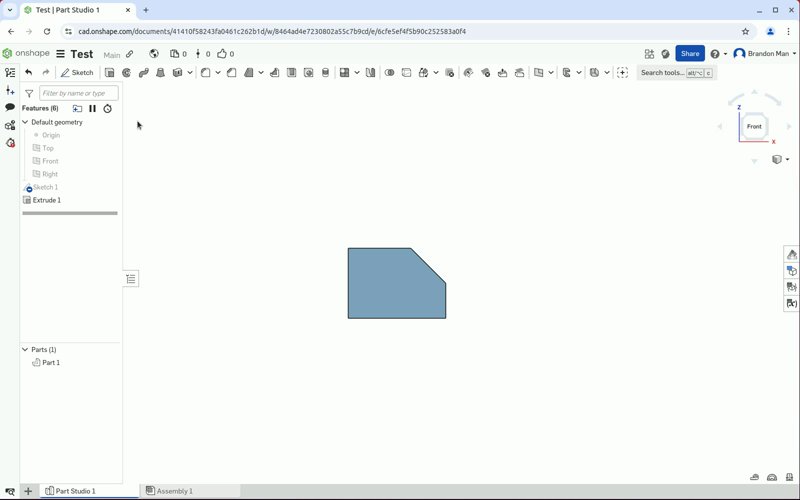
key(shift+h)
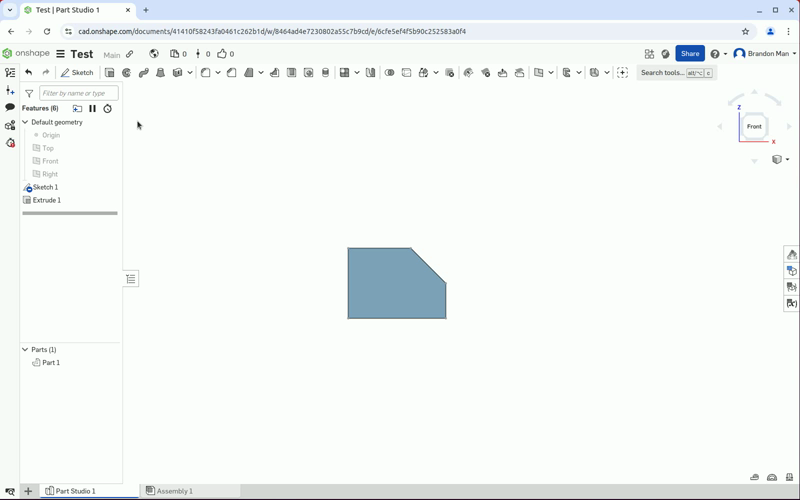
key(shift+h)
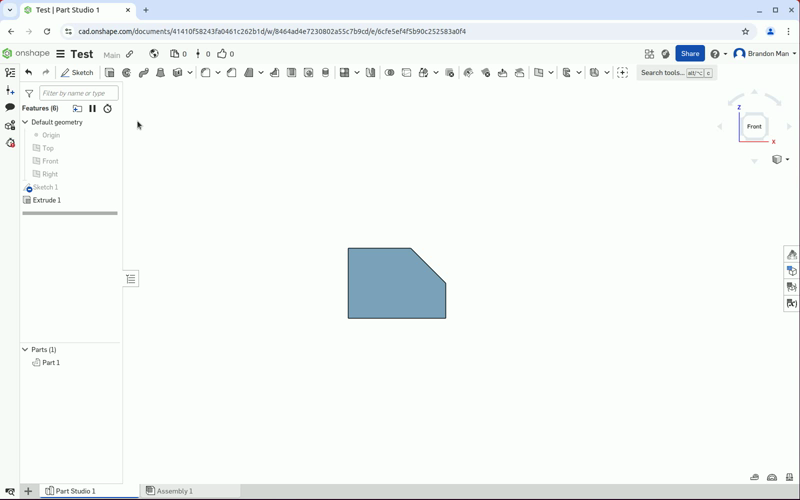
mouse_move(73, 189)
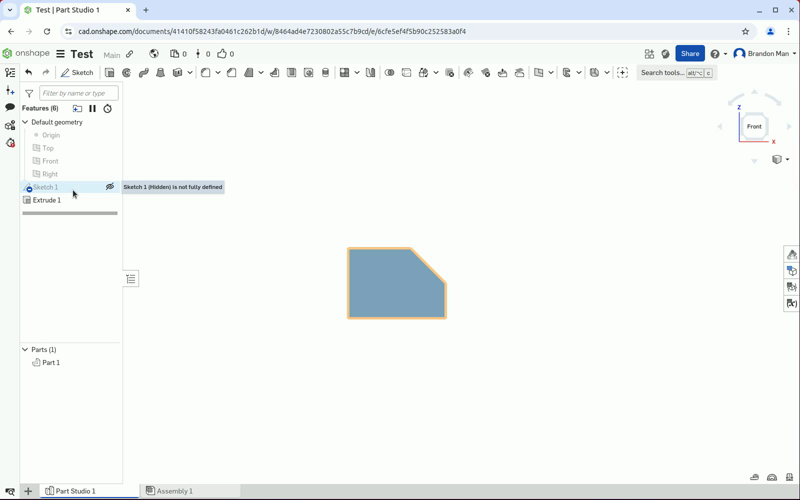
click(73, 189)
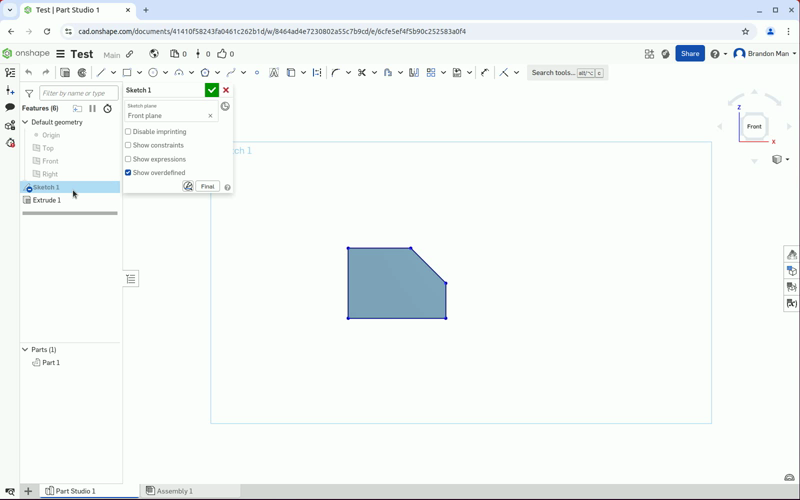
mouse_move(229, 92)
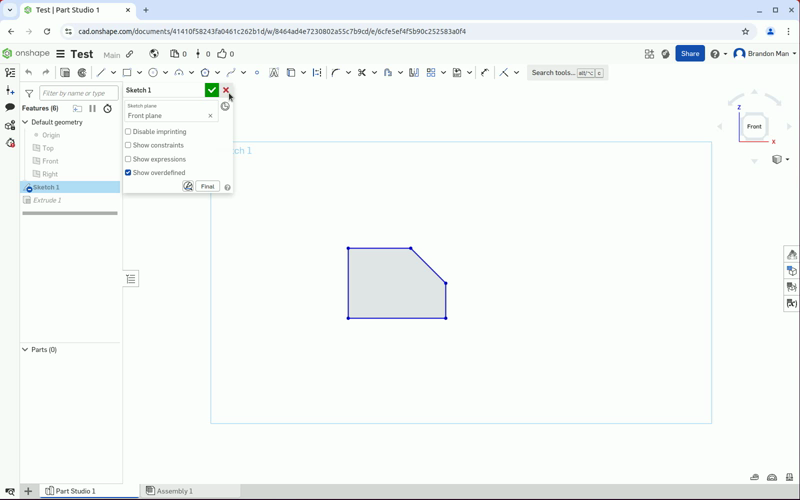
click(229, 92)
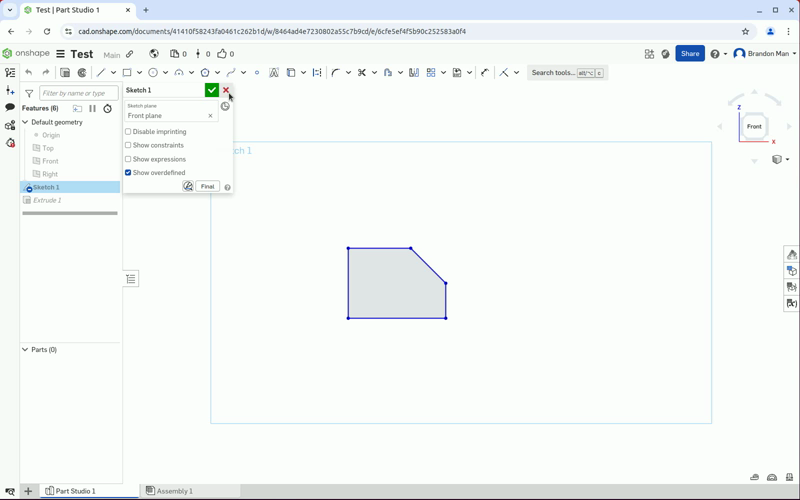
key(shift+s)
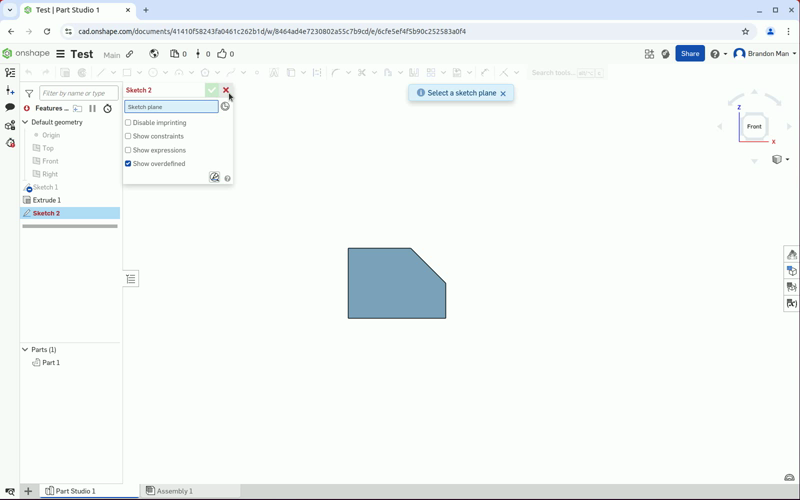
mouse_move(73, 163)
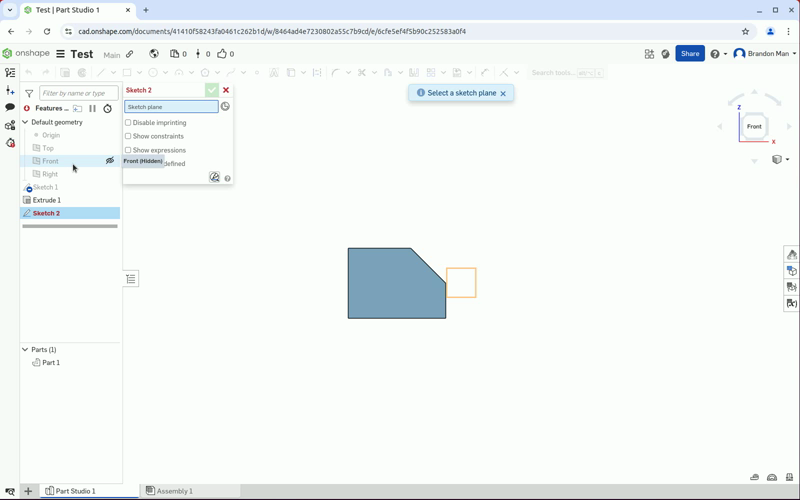
click(73, 163)
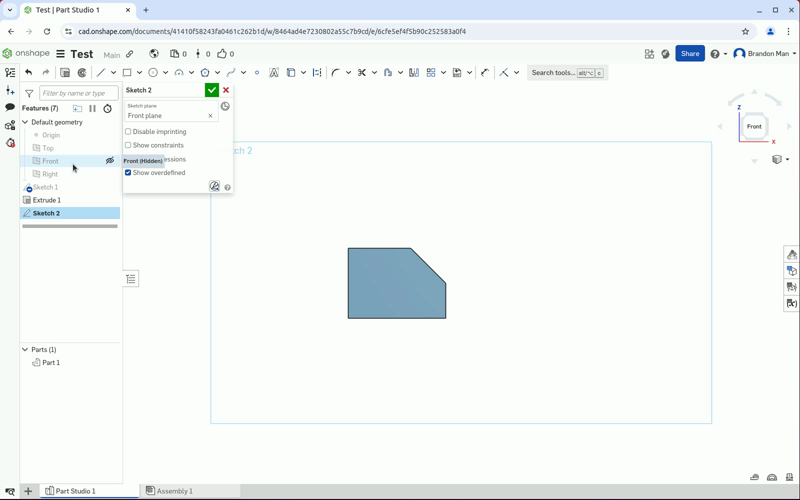
mouse_move(73, 352)
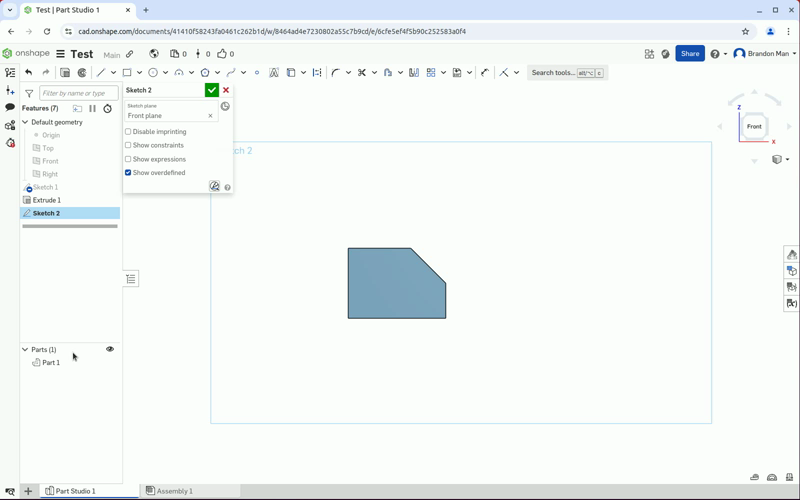
key(y)
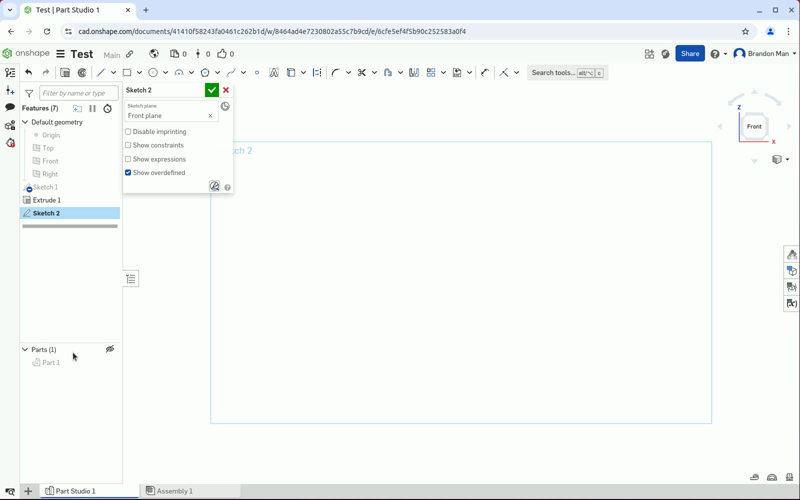
key(l)
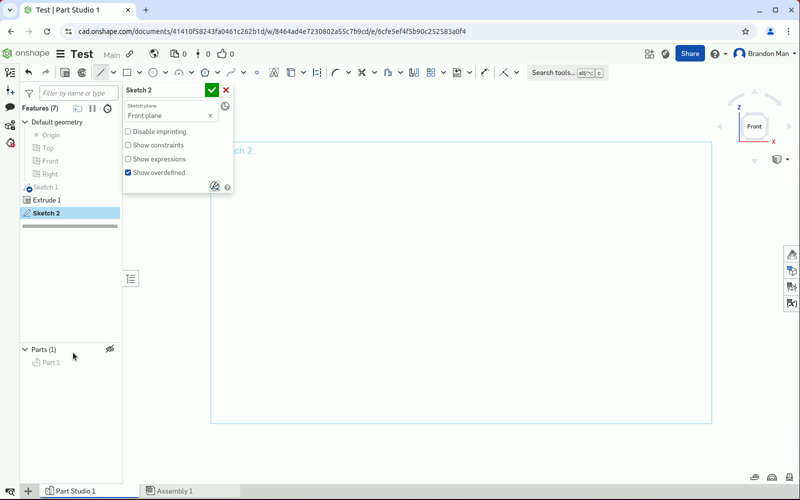
key_down(shift)
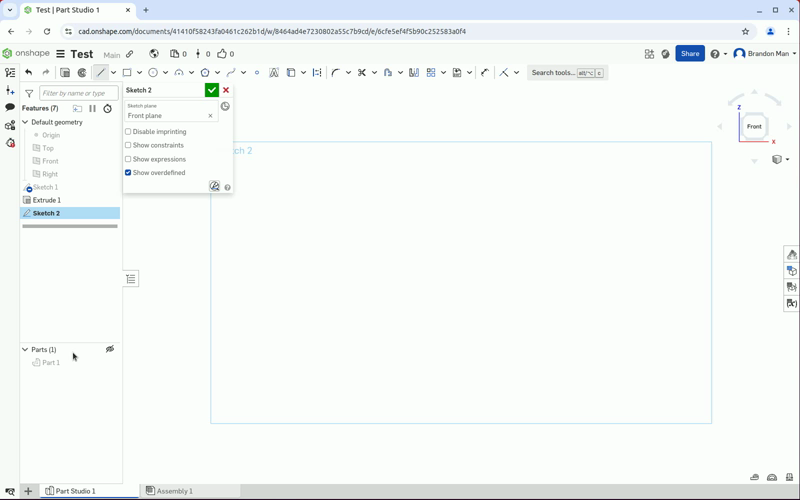
mouse_move(445, 318)
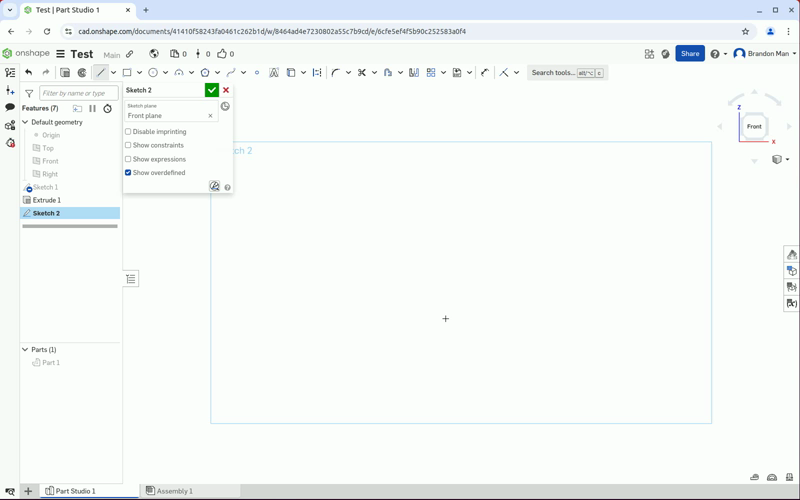
click(445, 318)
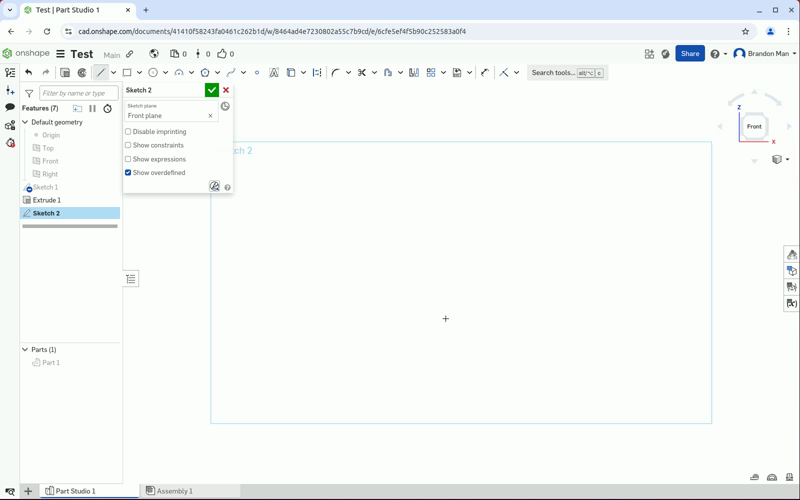
key_up(shift)
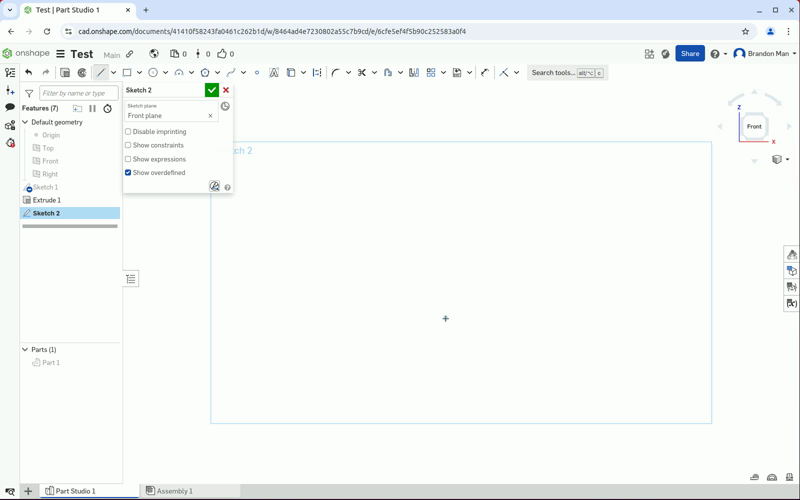
key_down(shift)
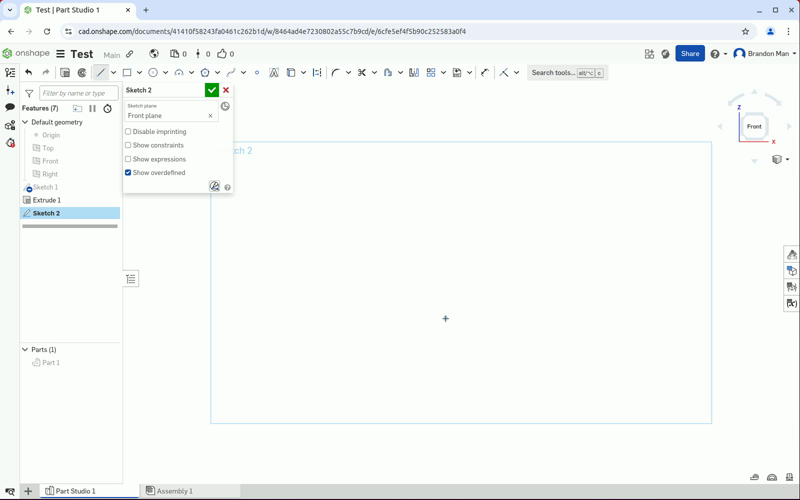
mouse_move(475, 318)
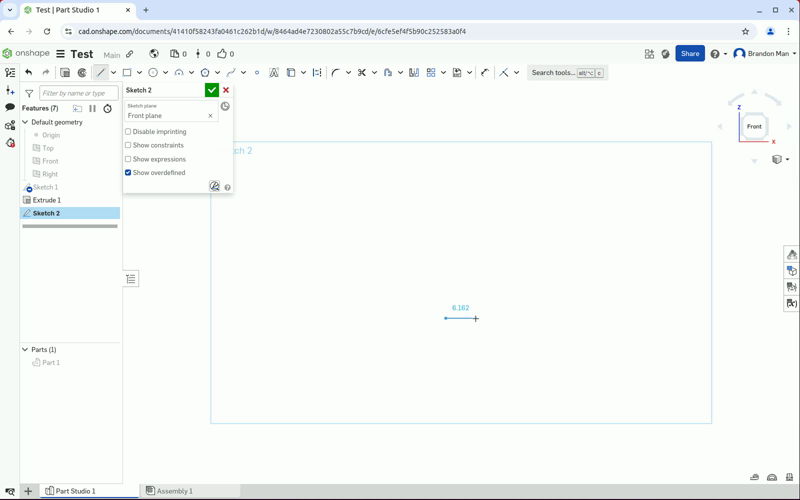
mouse_move(488, 318)
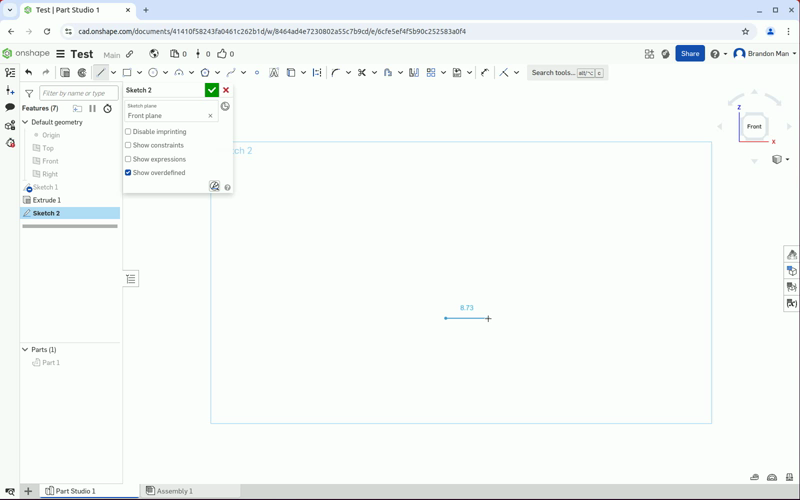
click(488, 318)
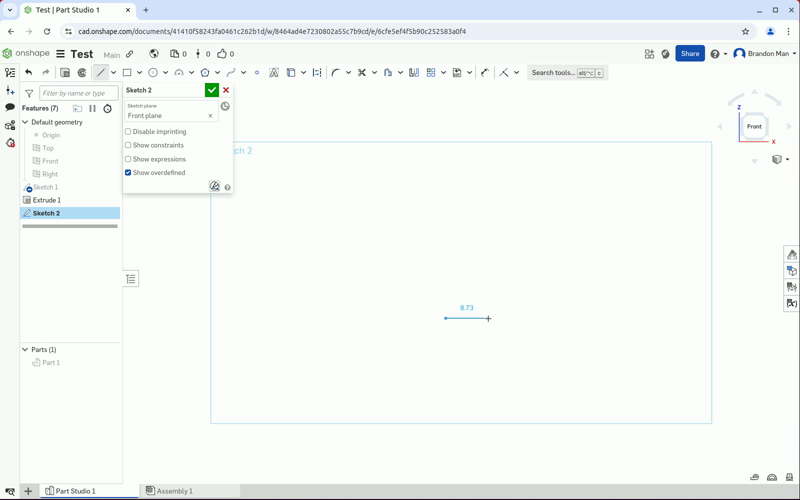
key_up(shift)
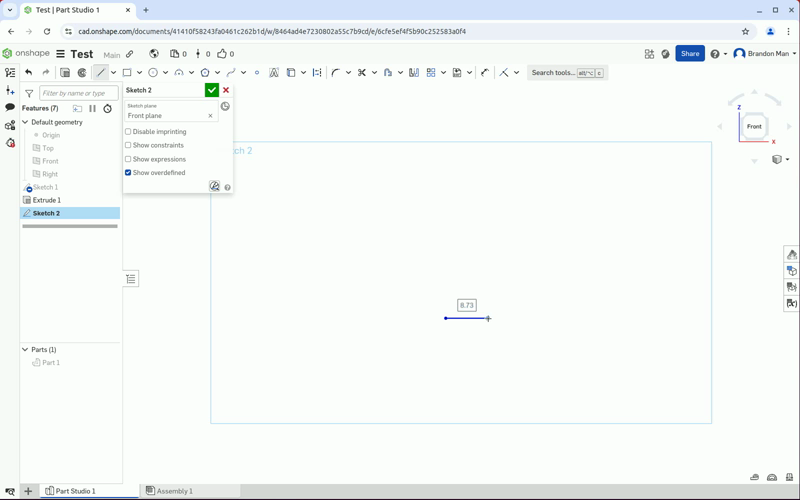
key_down(shift)
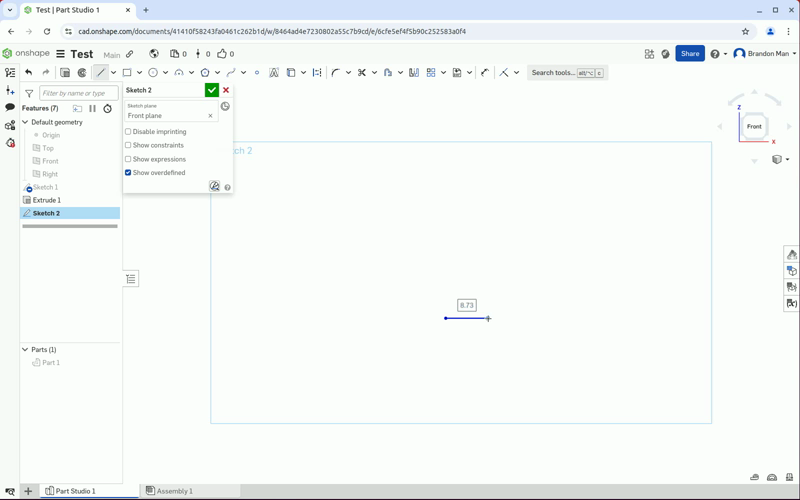
mouse_move(518, 318)
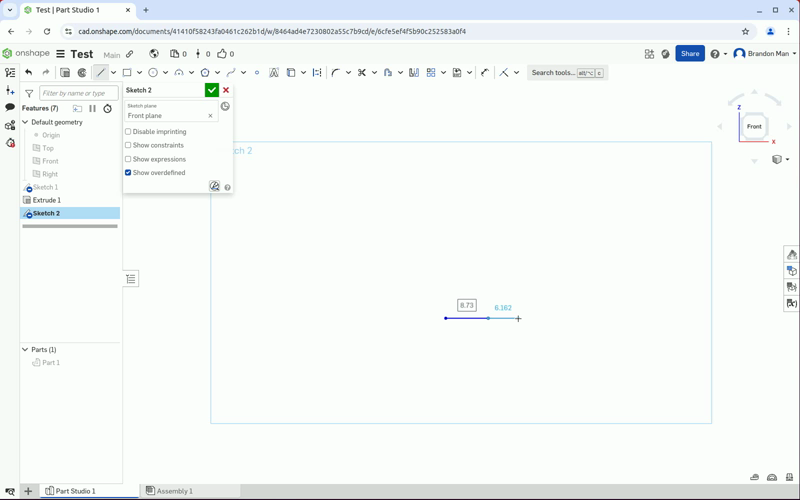
mouse_move(488, 282)
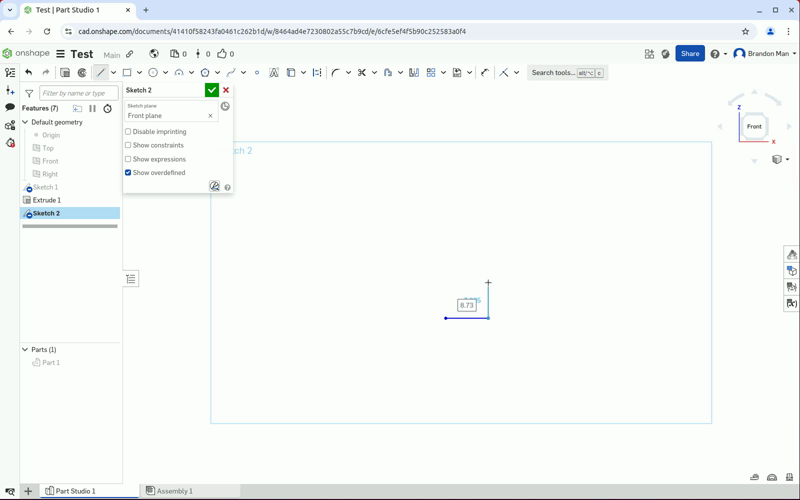
click(488, 282)
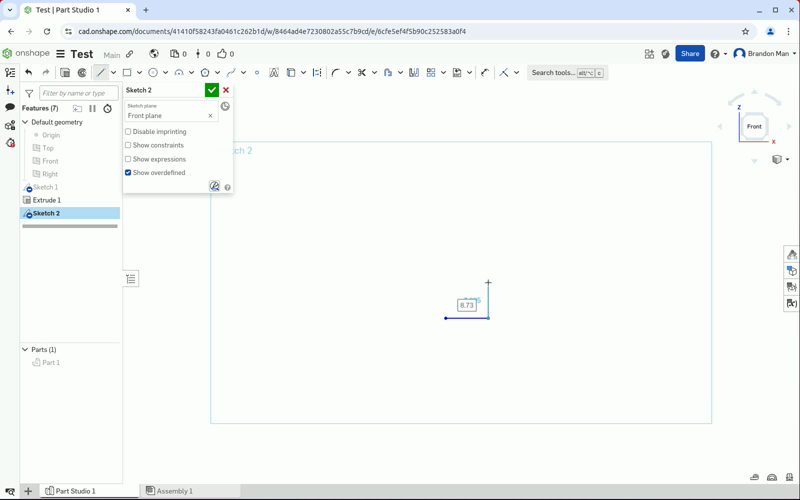
key_up(shift)
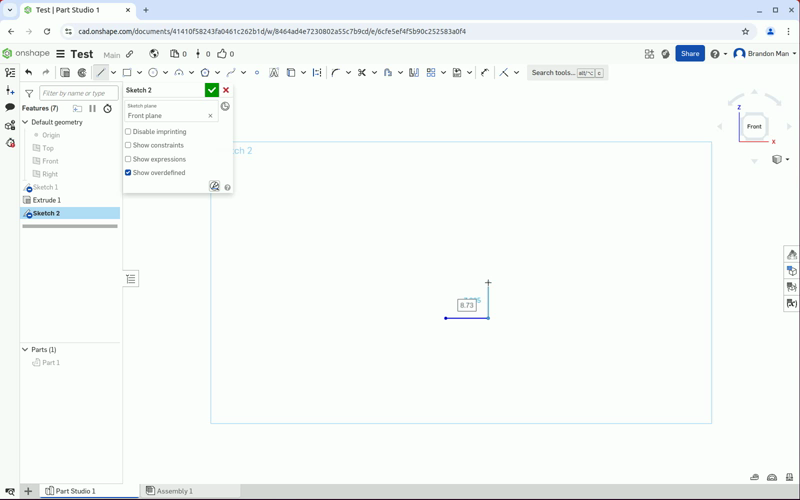
key_down(shift)
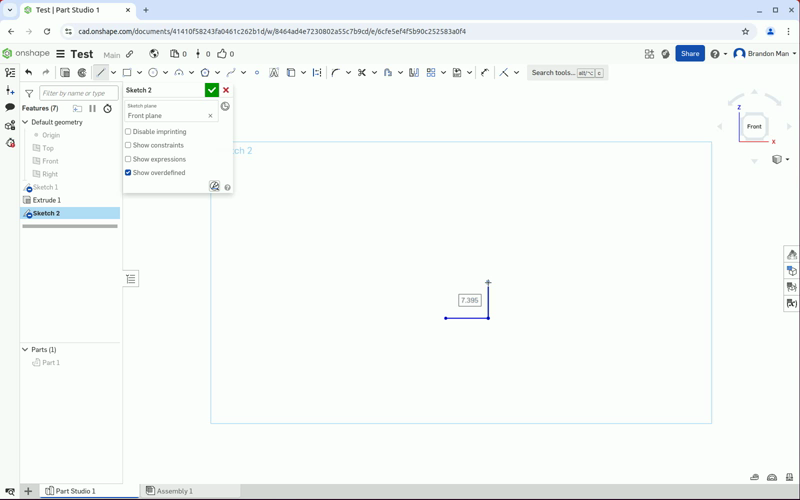
mouse_move(518, 282)
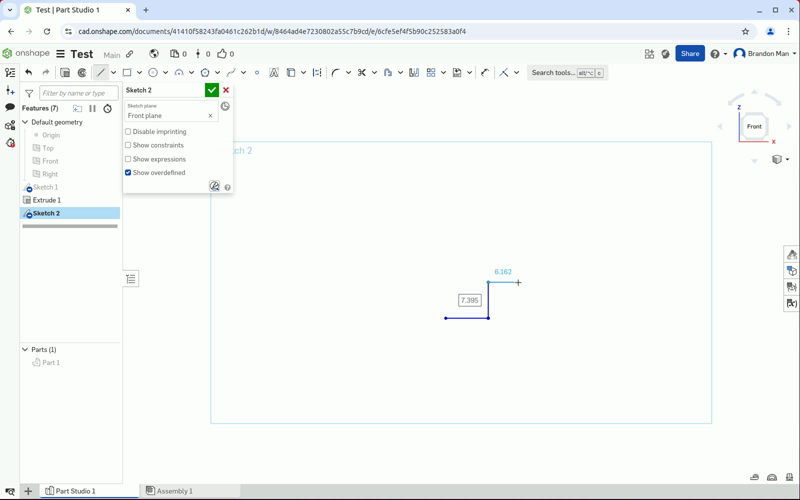
mouse_move(445, 282)
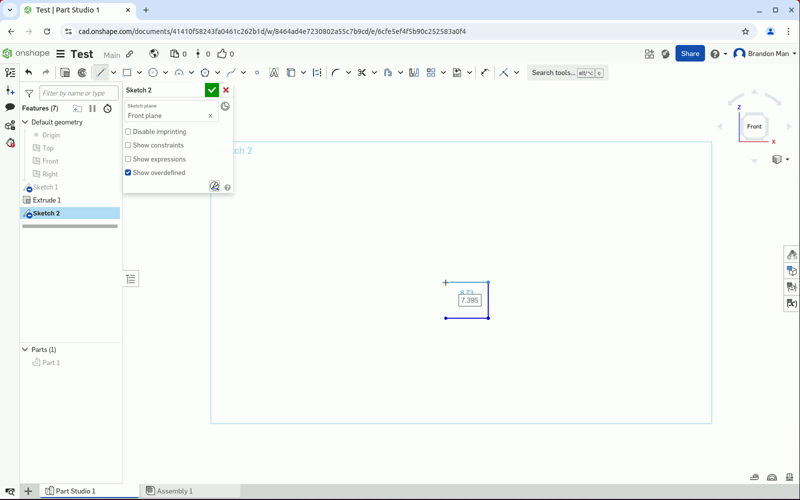
click(445, 282)
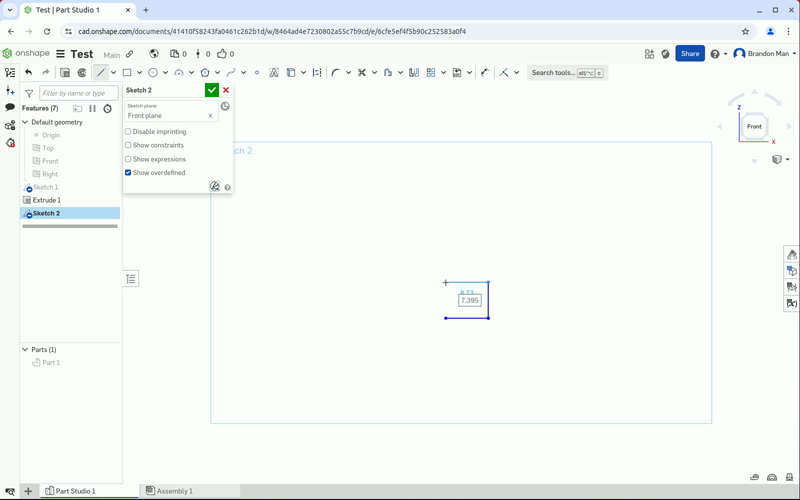
key_up(shift)
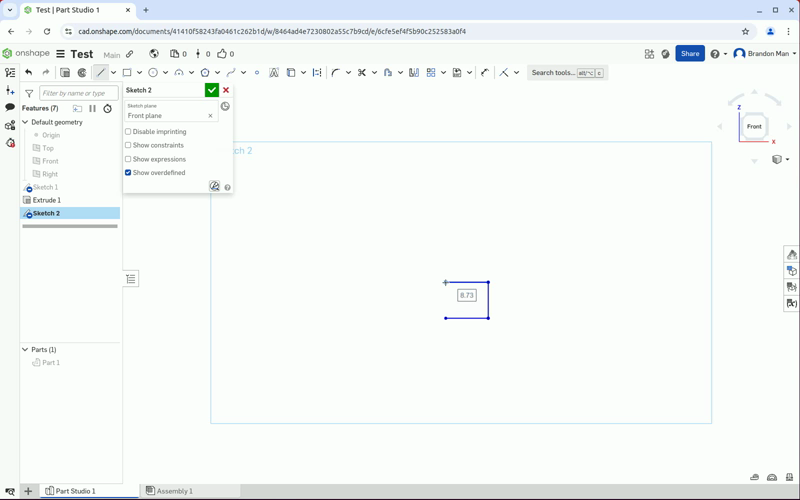
mouse_move(475, 282)
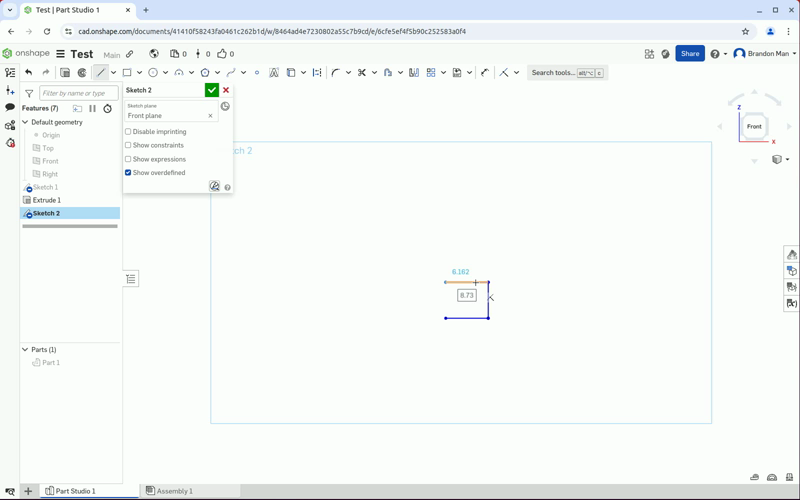
key_down(shift)
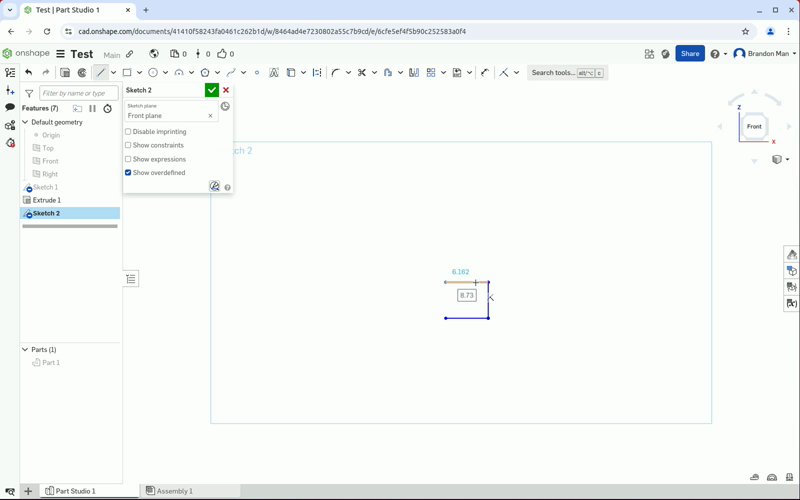
mouse_move(445, 318)
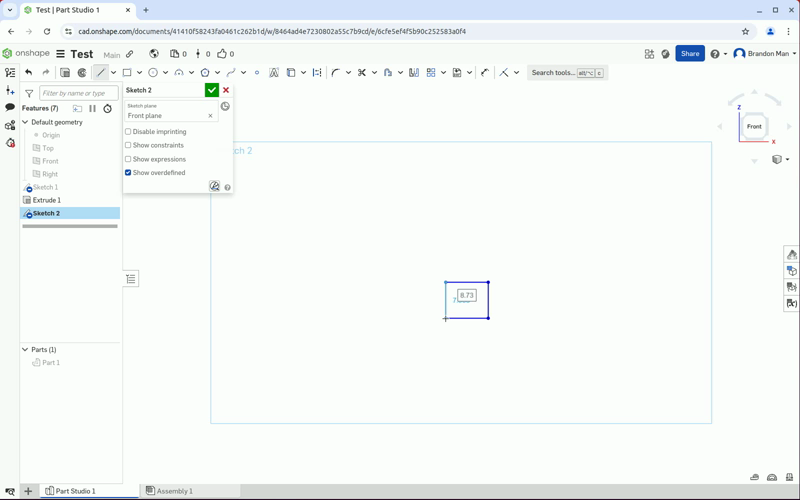
key_up(shift)
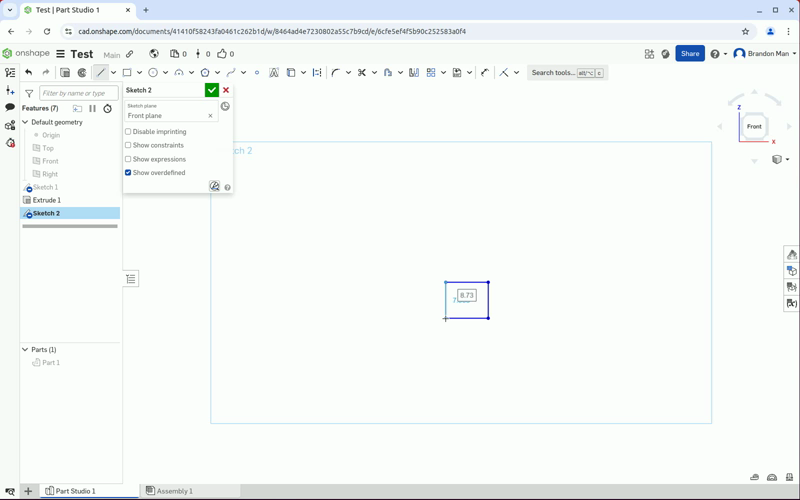
click(445, 318)
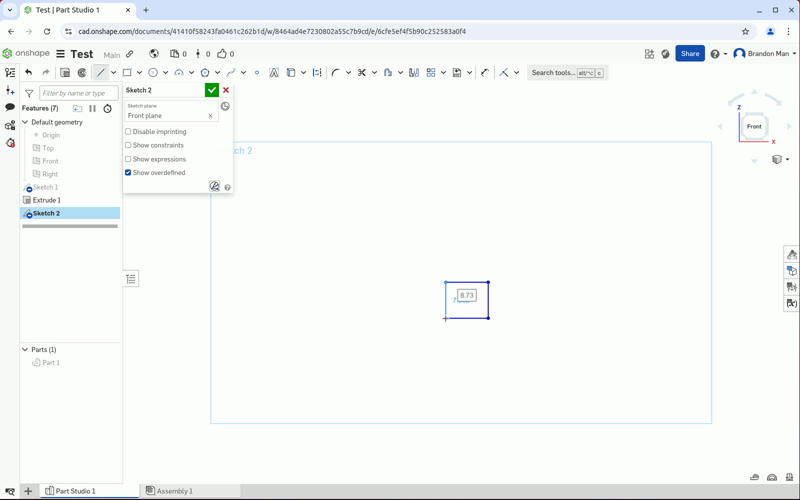
key(esc)
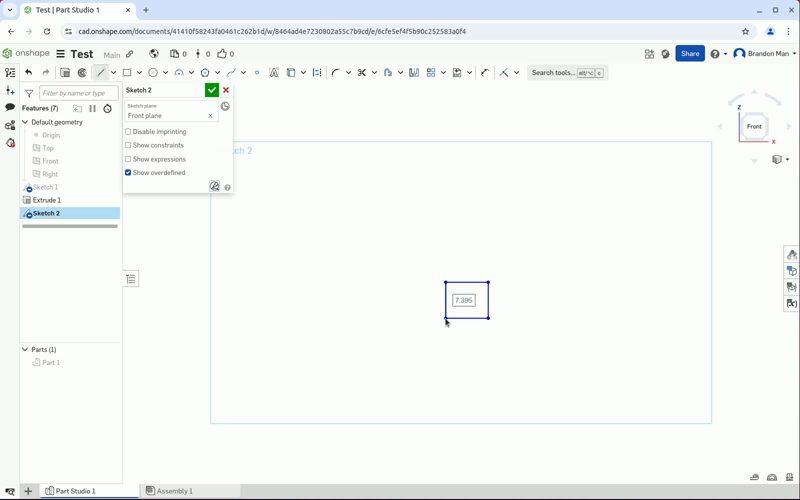
key(c)
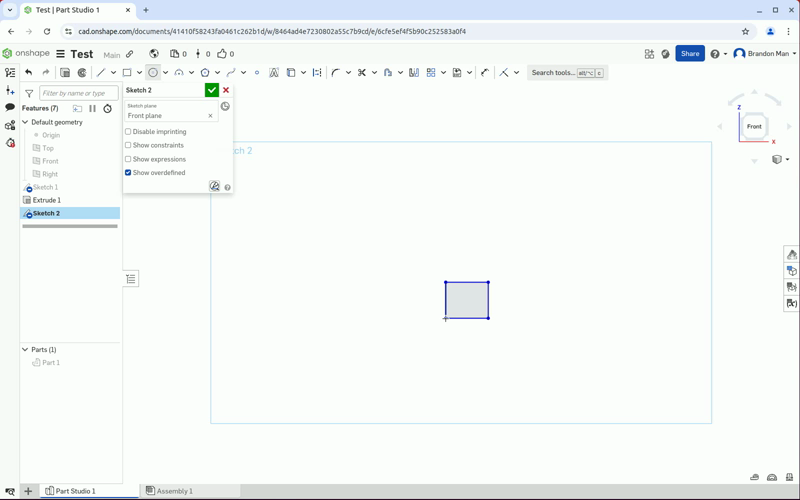
key_down(shift)
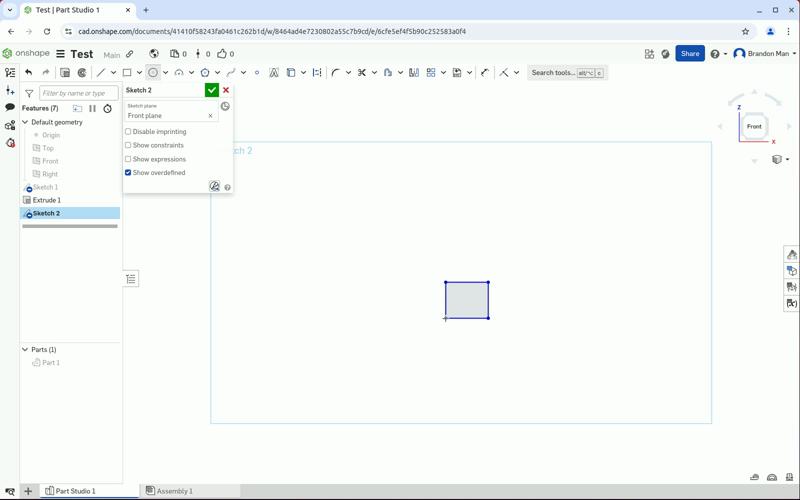
mouse_move(467, 300)
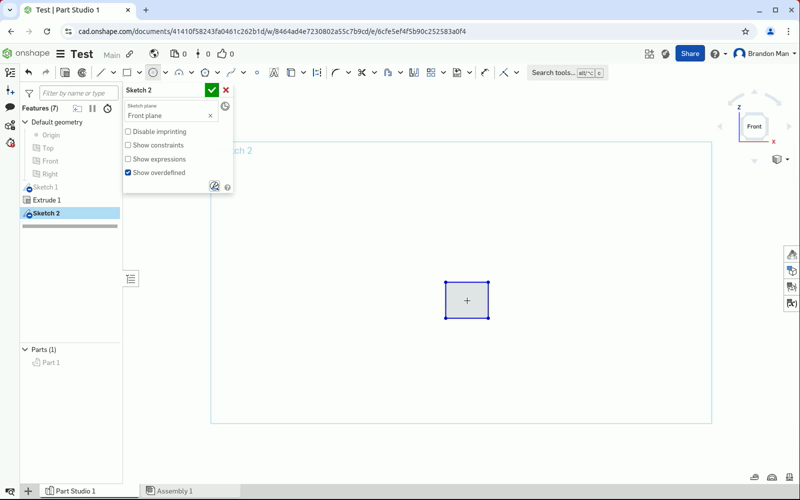
click(467, 300)
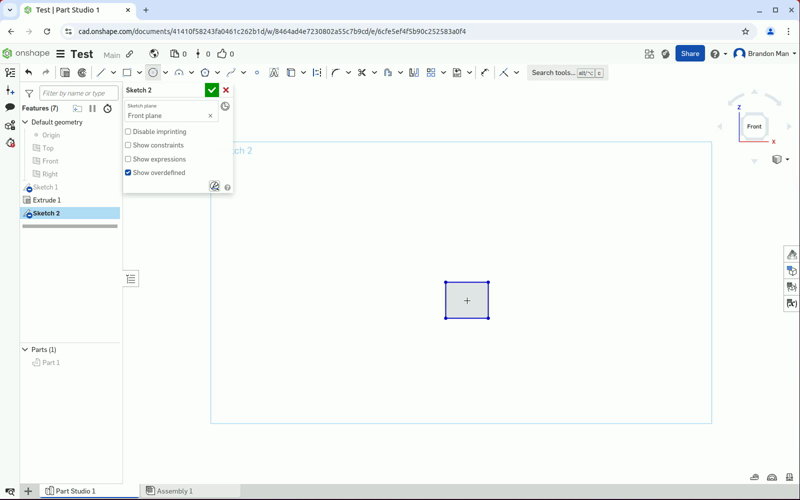
key_up(shift)
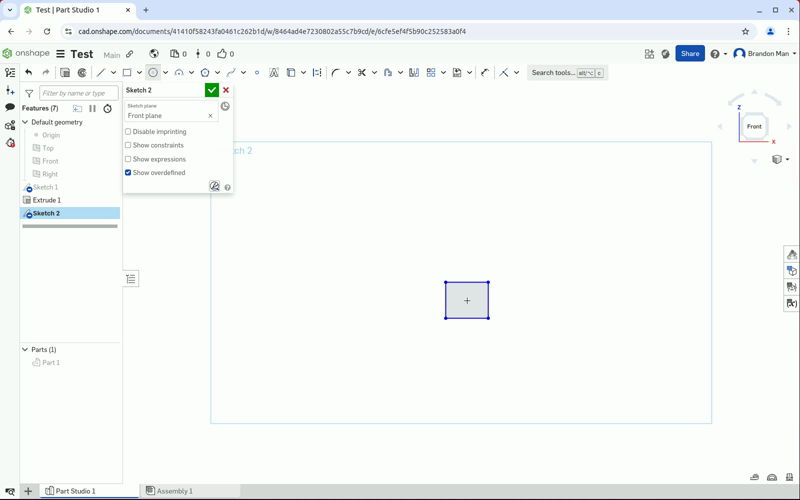
mouse_move(476, 300)
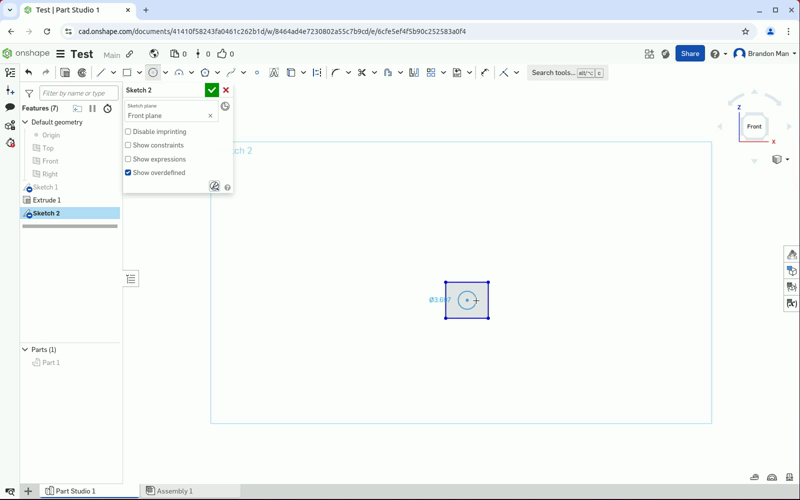
click(476, 300)
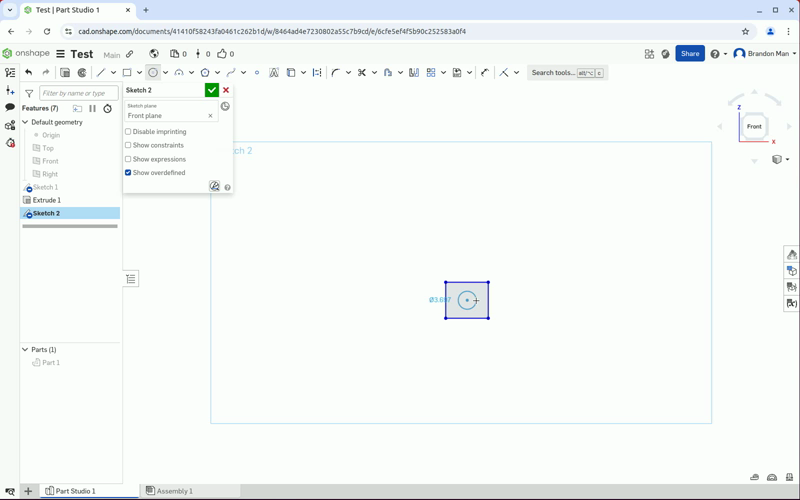
key(esc)
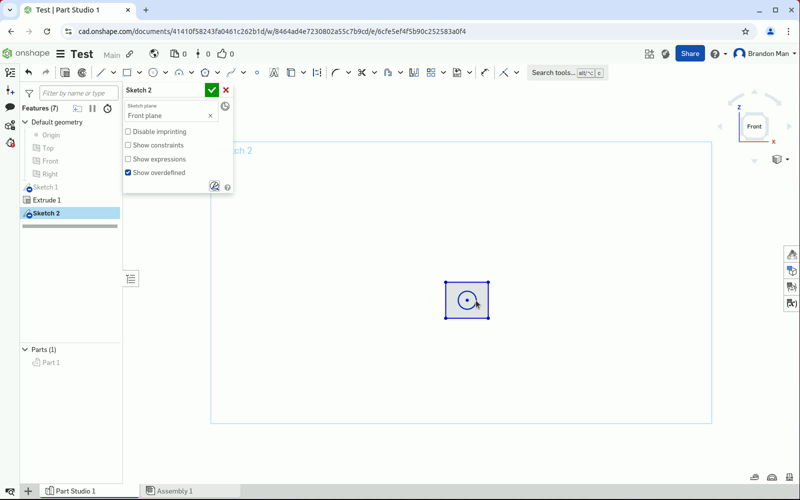
mouse_move(484, 316)
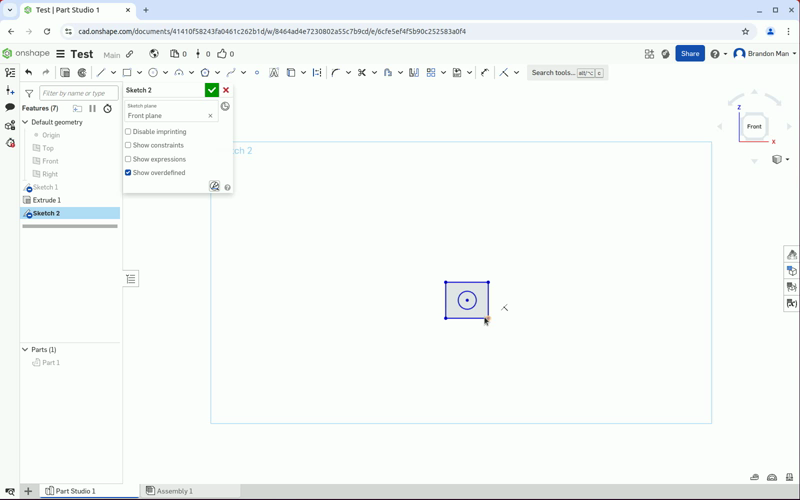
scroll(6)
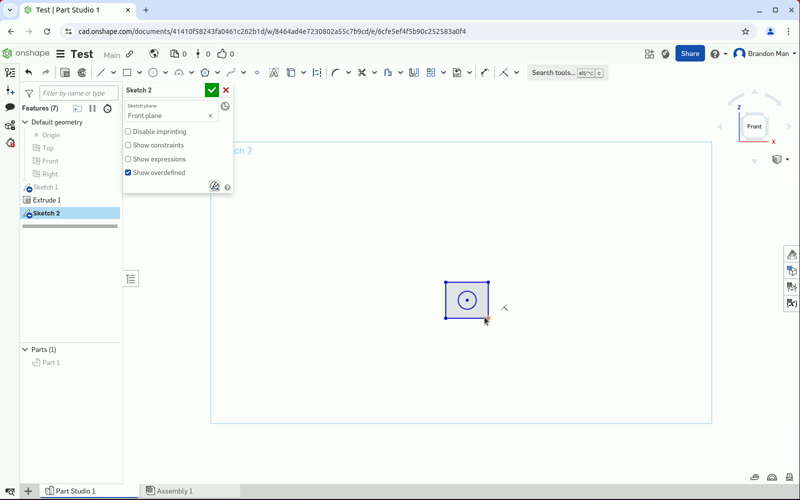
scroll(6)
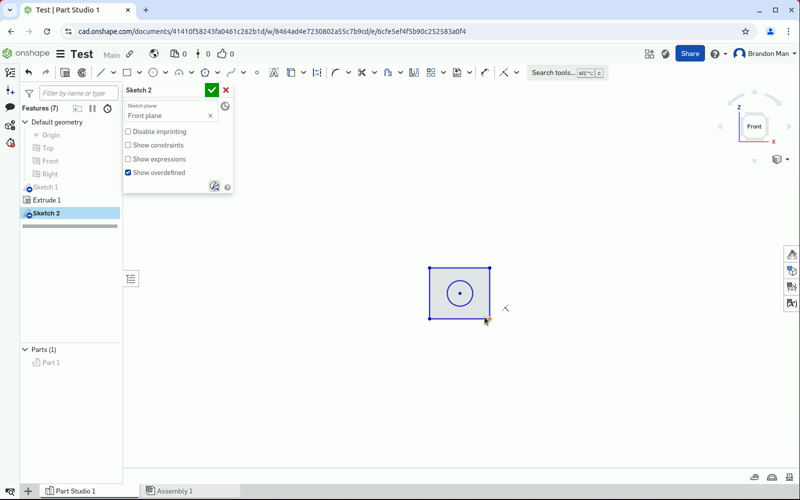
scroll(6)
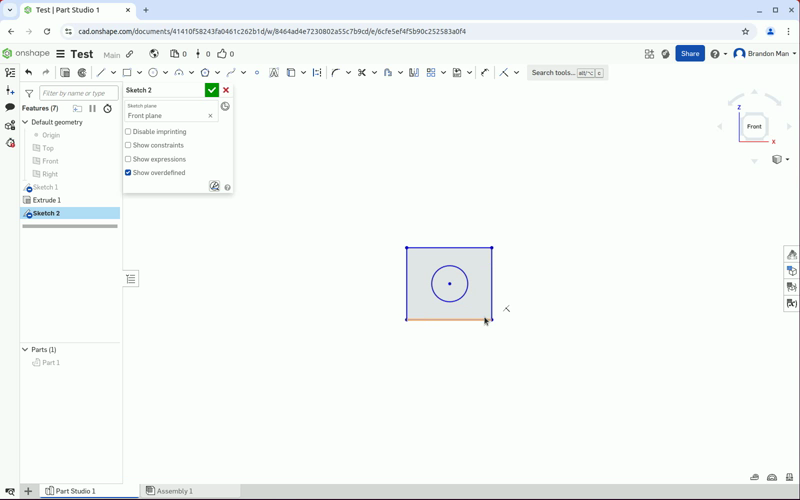
scroll(6)
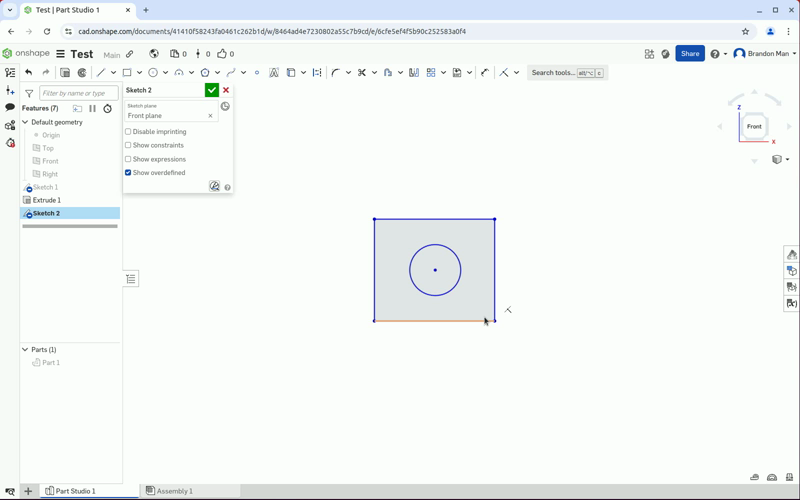
scroll(6)
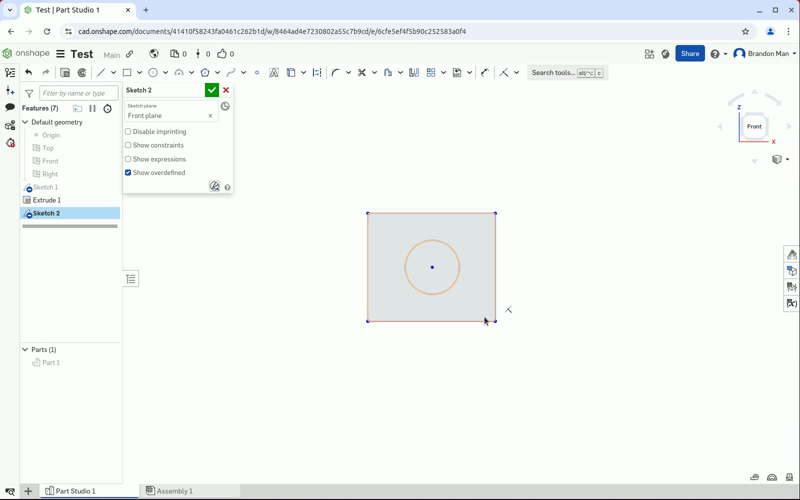
scroll(6)
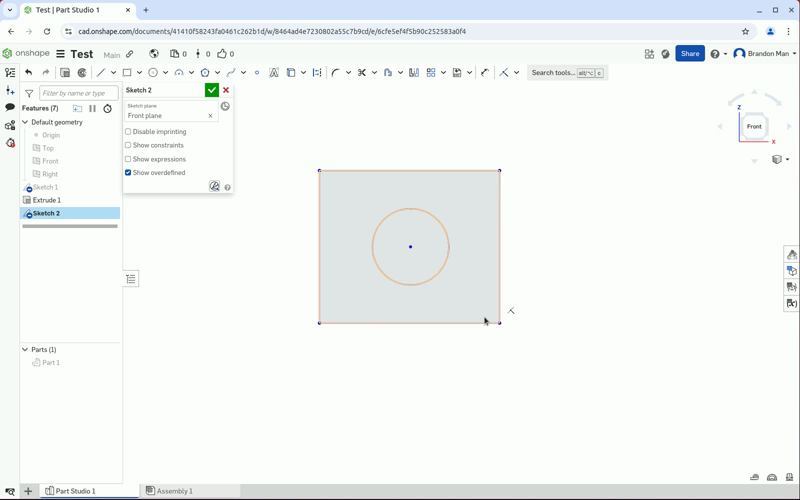
scroll(6)
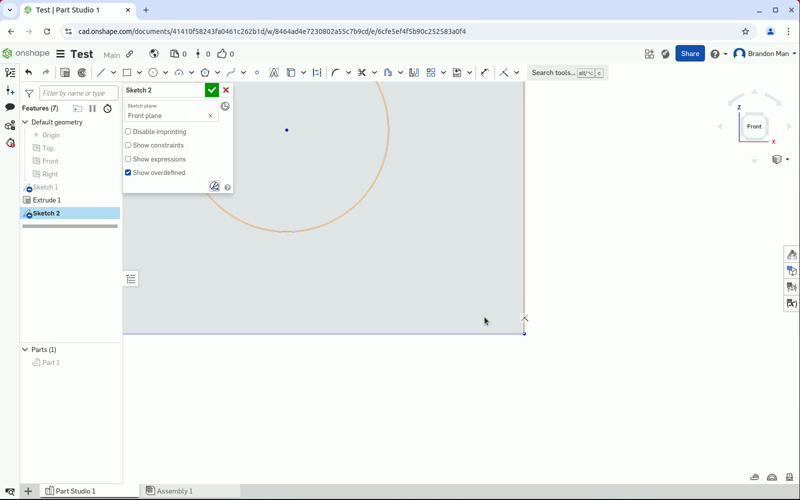
click(484, 316)
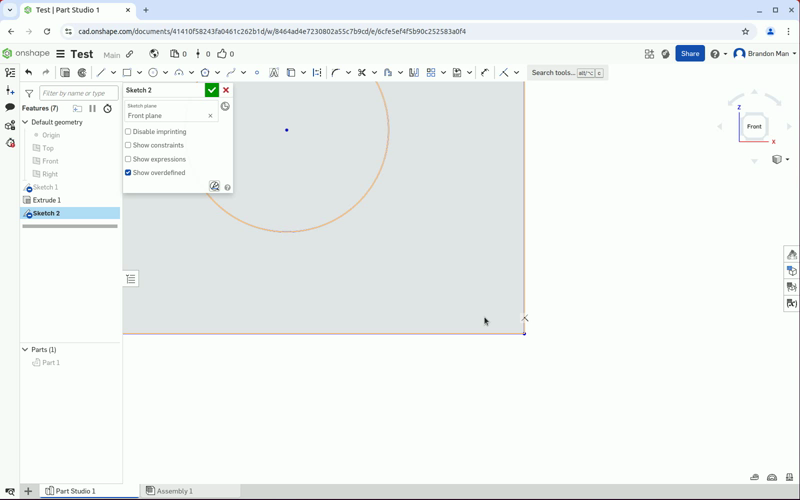
scroll(-6)
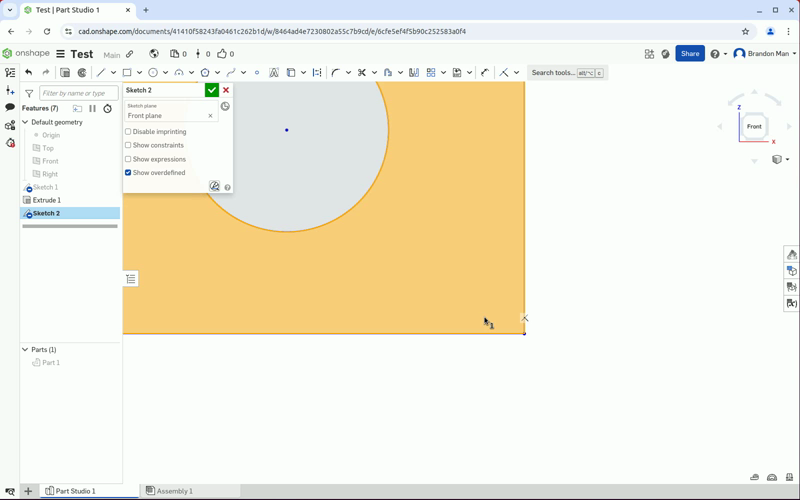
scroll(-6)
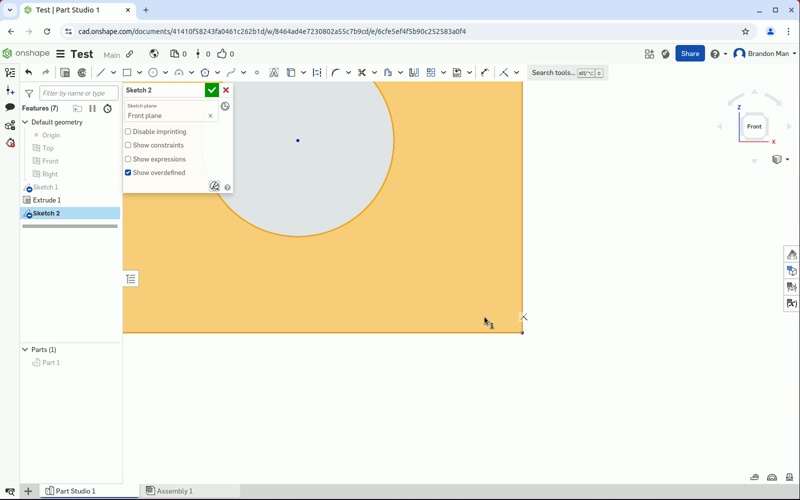
scroll(-6)
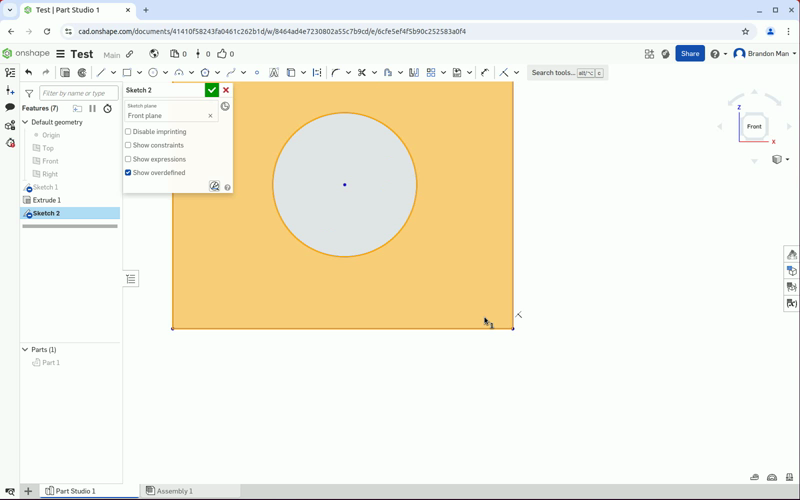
scroll(-6)
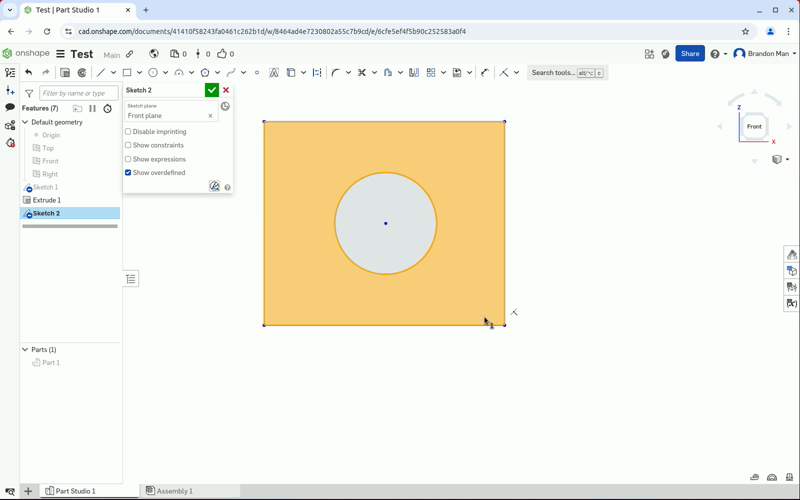
scroll(-6)
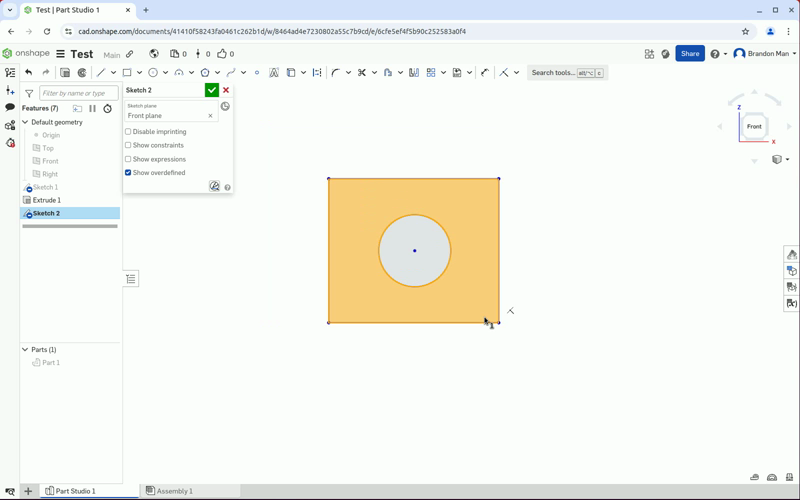
scroll(-6)
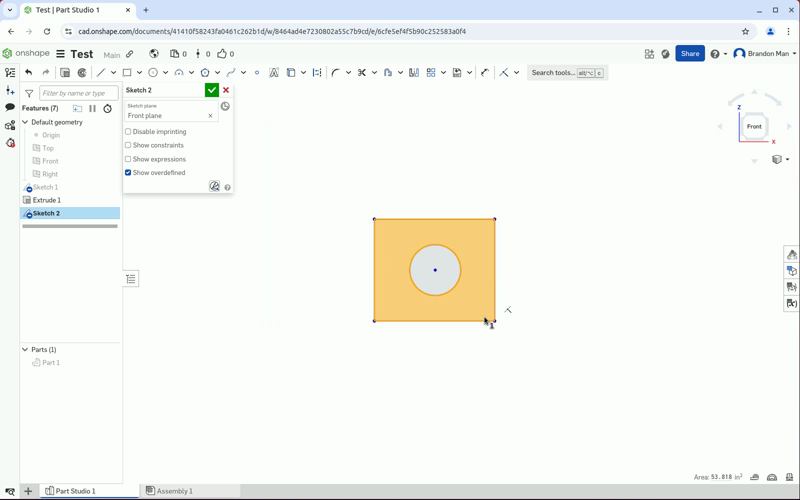
scroll(-6)
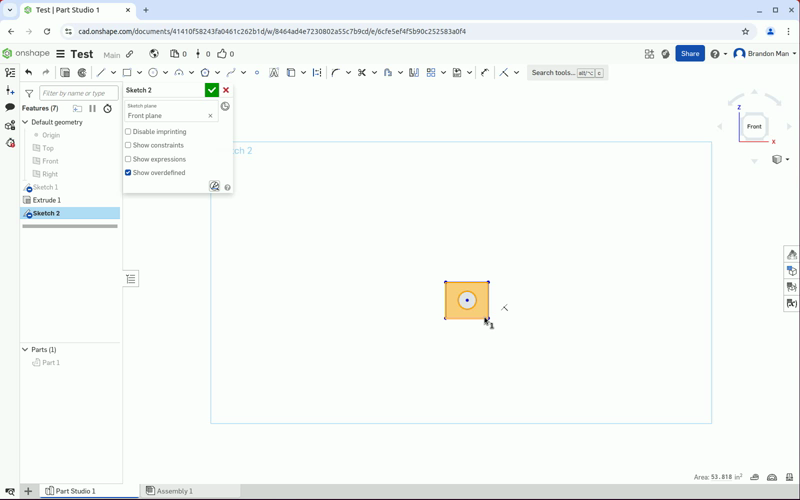
mouse_move(73, 352)
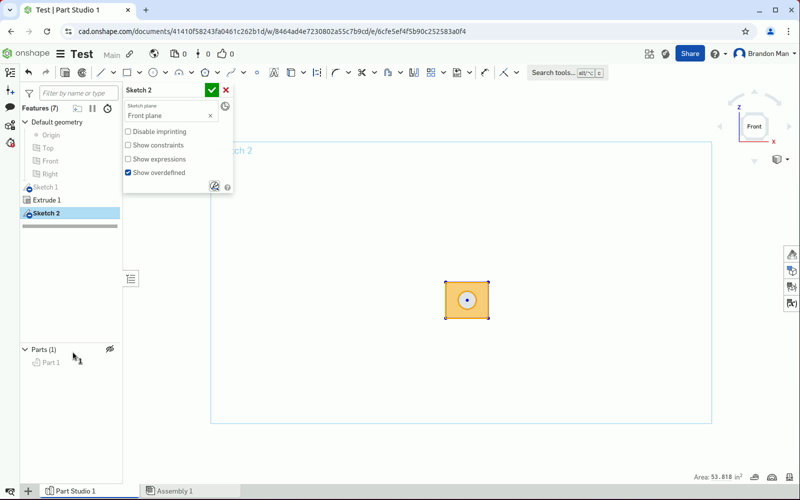
key(shift+y)
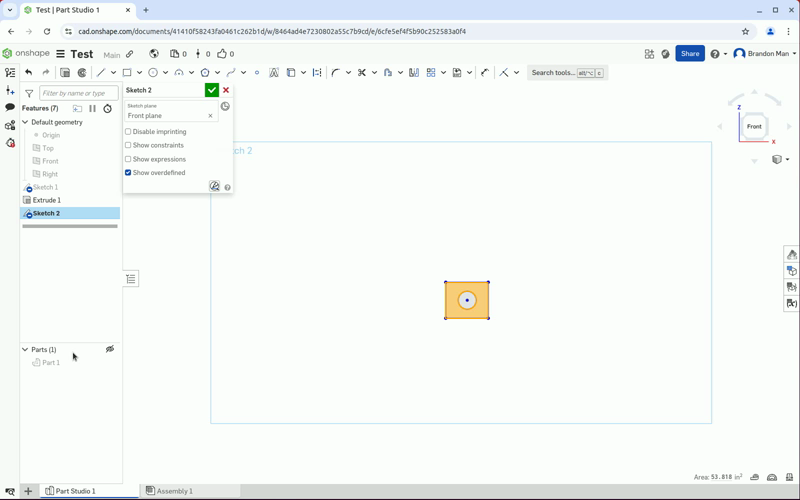
key(shift+e)
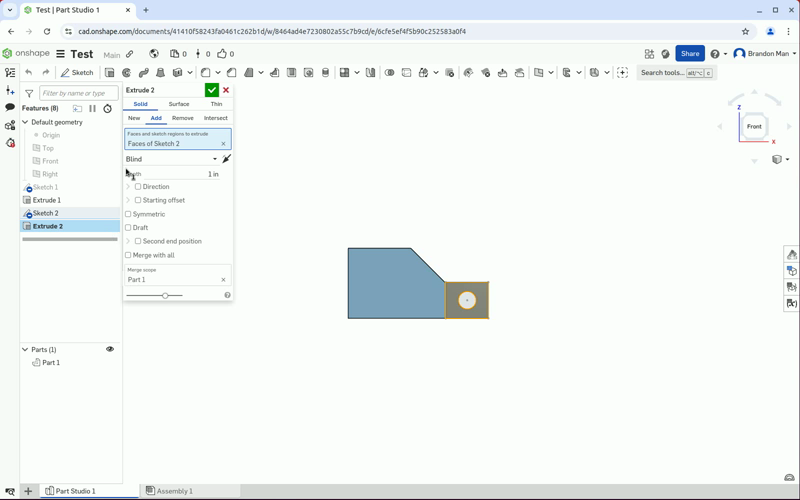
mouse_move(143, 106)
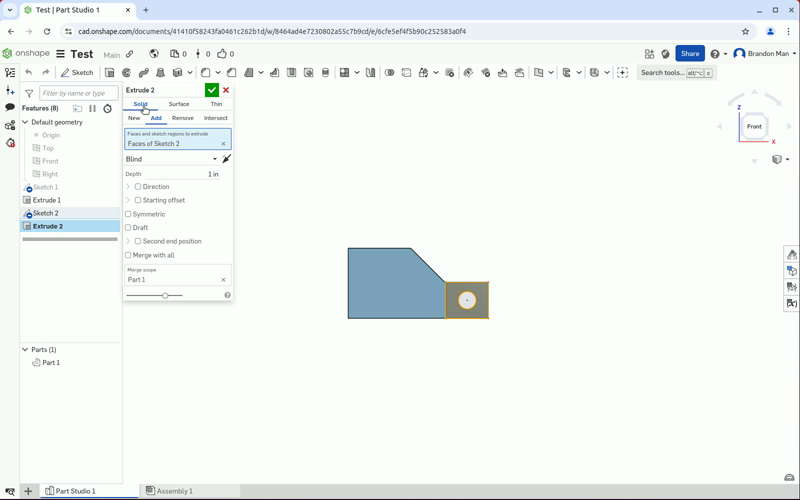
click(143, 106)
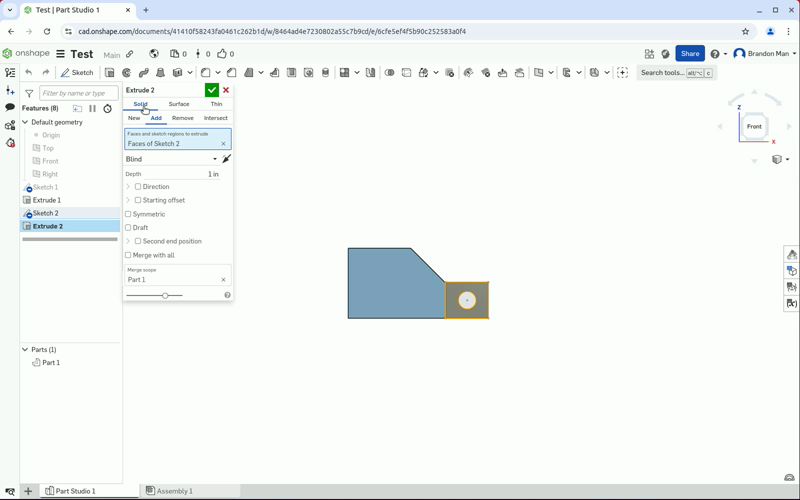
mouse_move(137, 120)
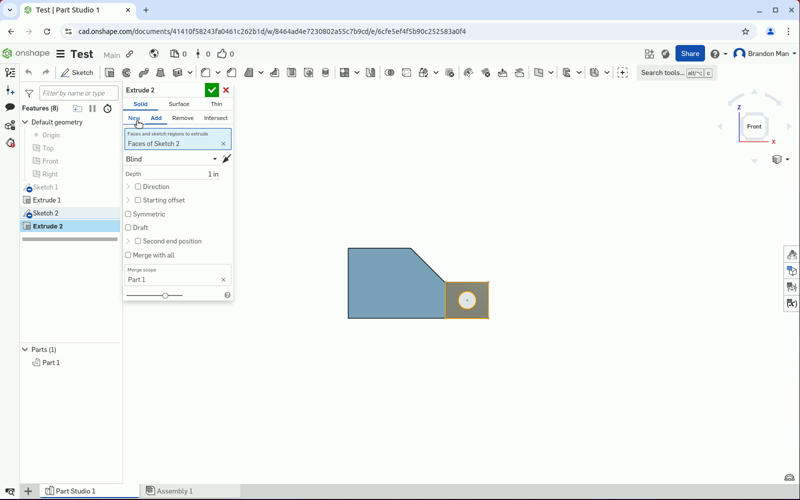
click(137, 120)
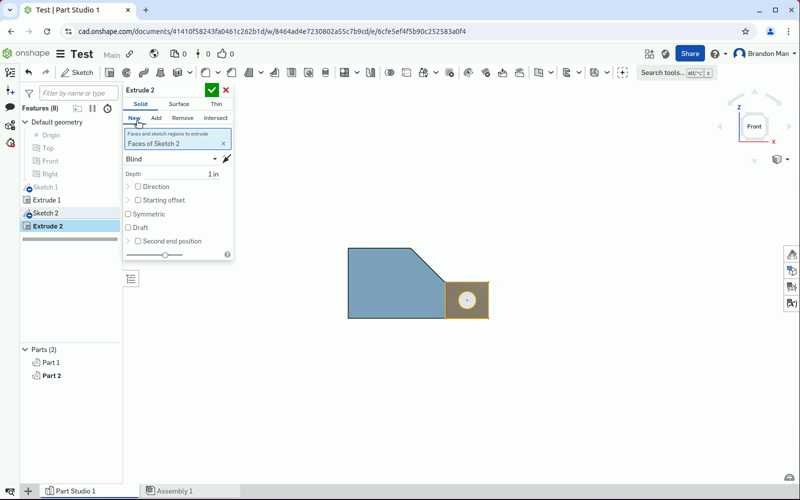
key(tab, 4)
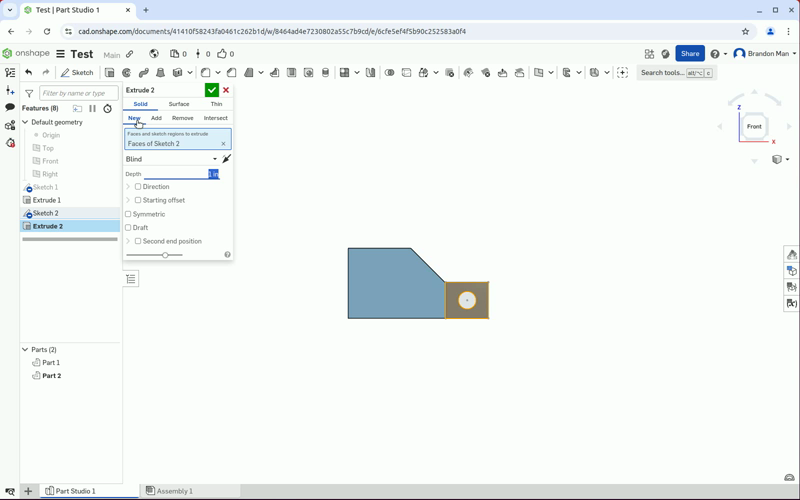
text(4.333)
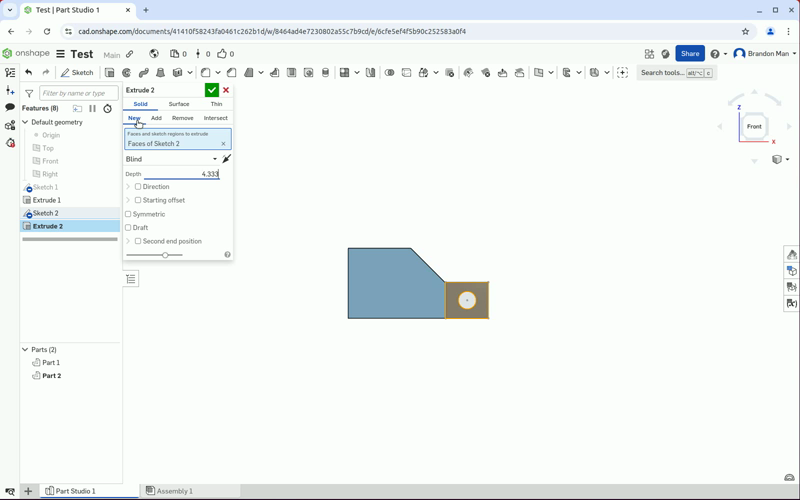
key(enter)
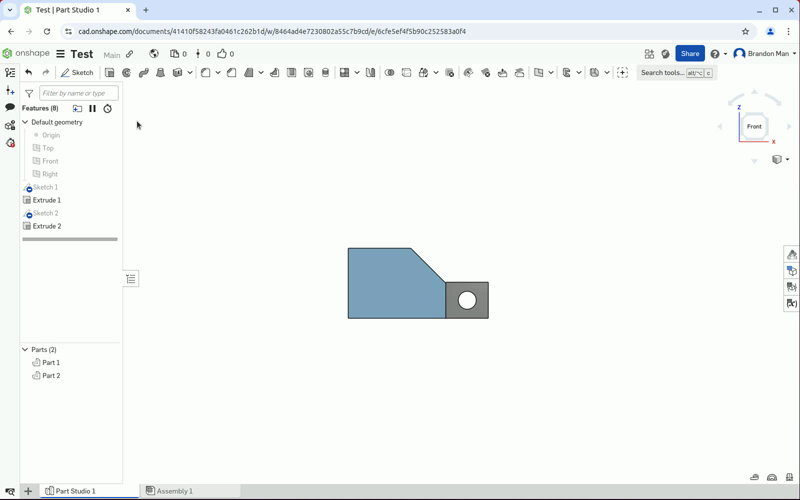
key(shift+h)
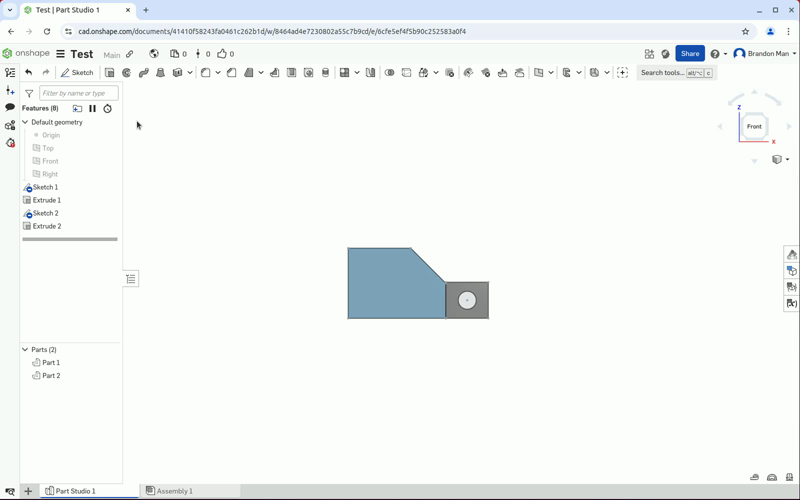
key(shift+h)
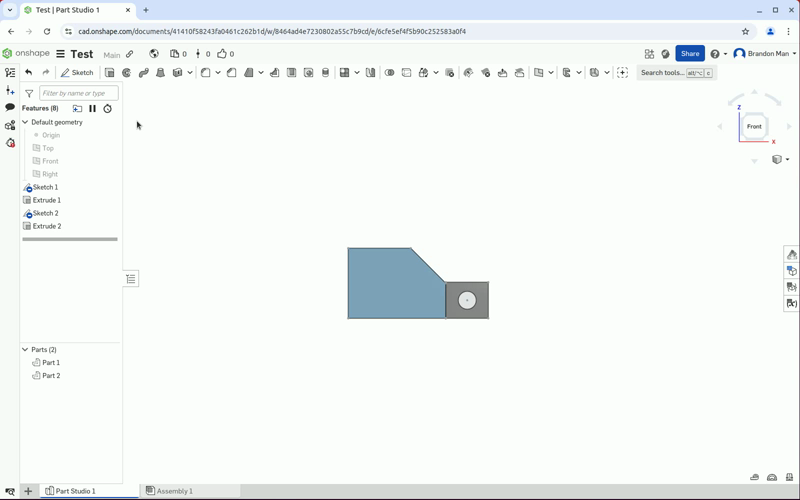
key(shift+7)
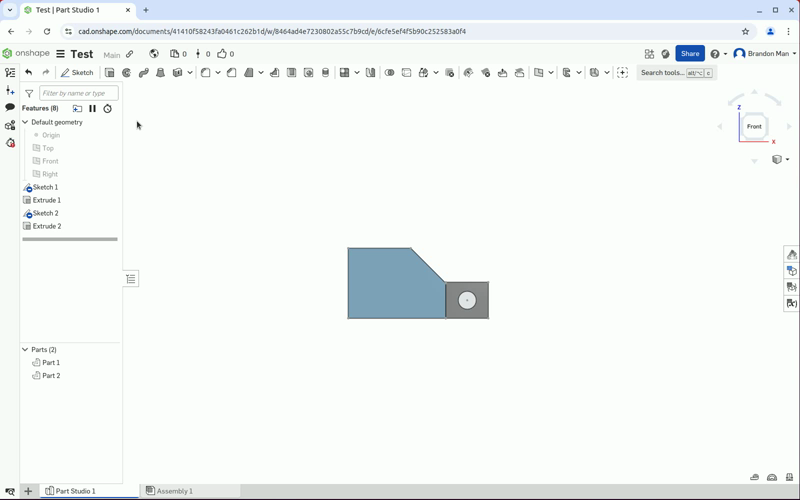
key(left, 2)
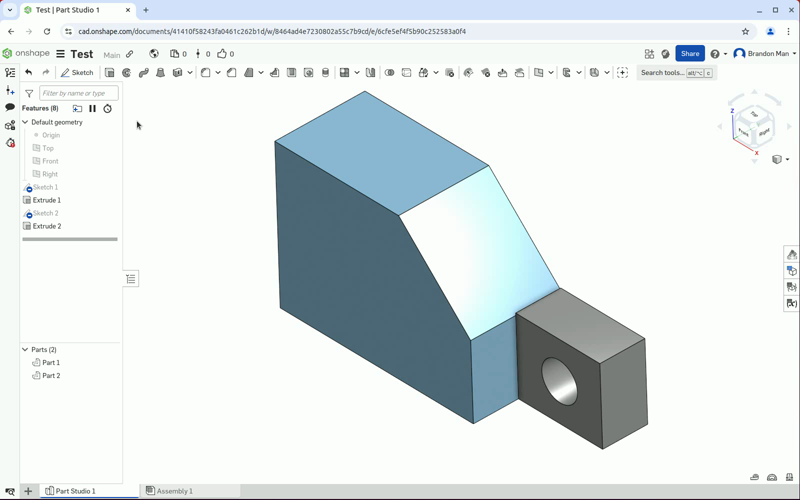
key(down, 2)
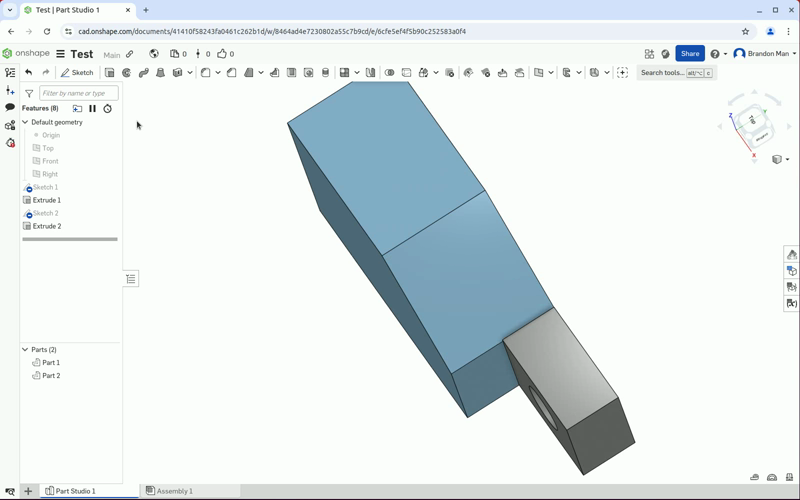
key(up, 2)
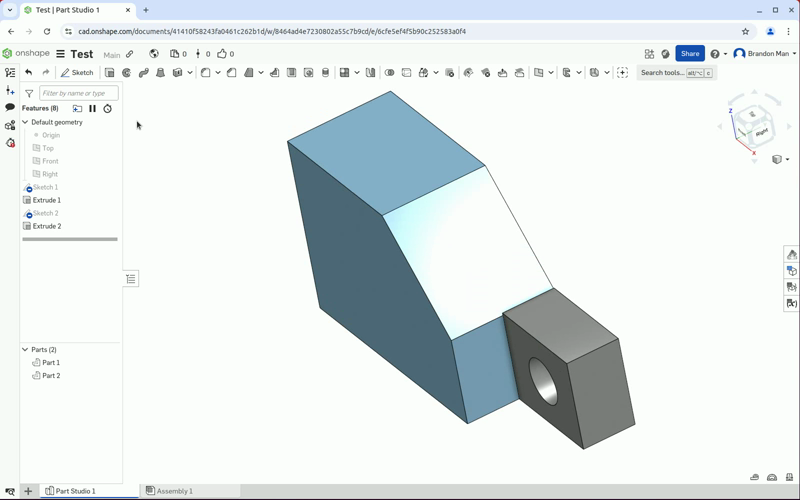
key(right, 2)
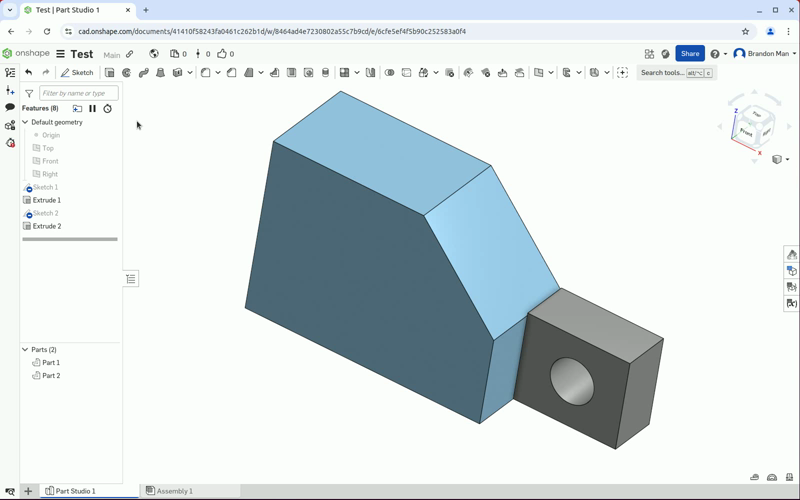
mouse_move(73, 189)
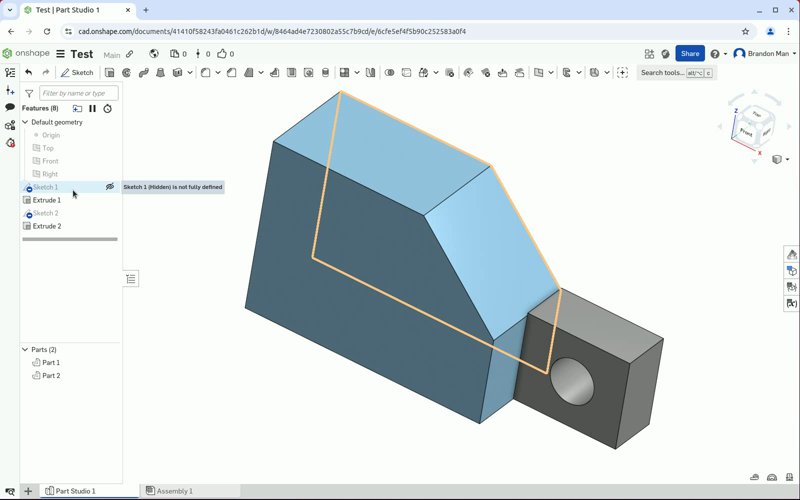
click(73, 189)